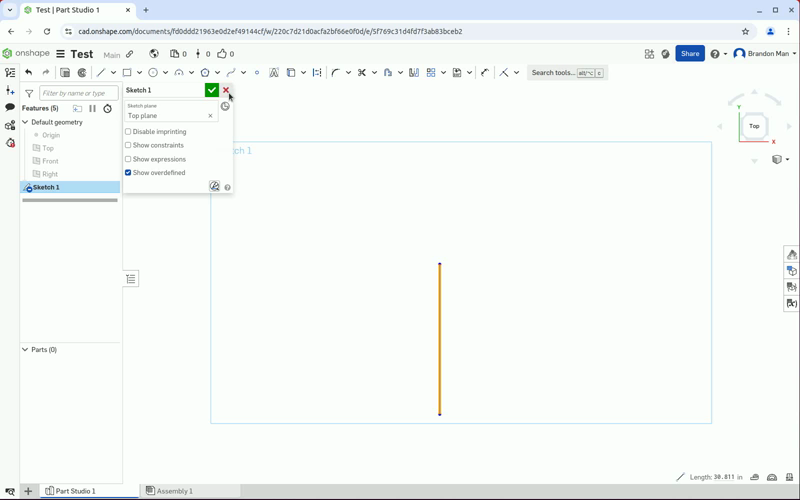
key(shift+h)
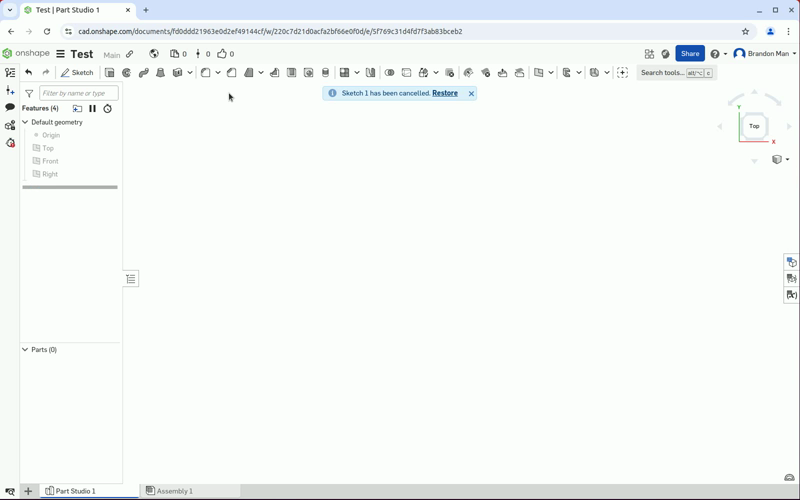
mouse_move(73, 352)
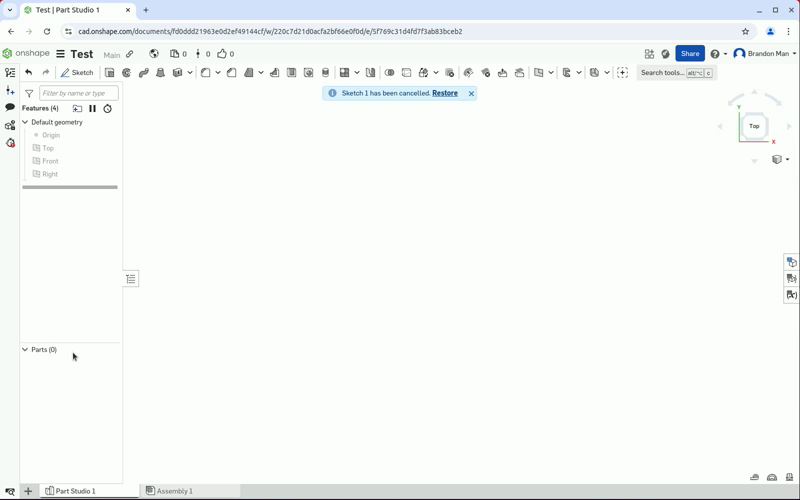
key(y)
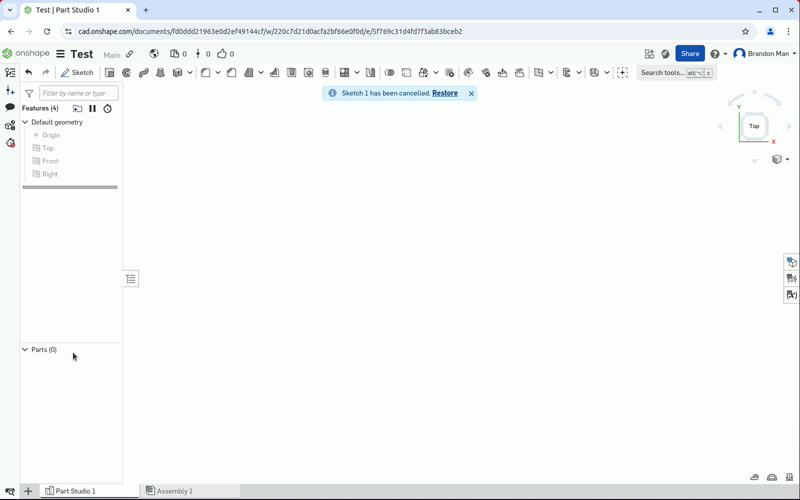
key(shift+p)
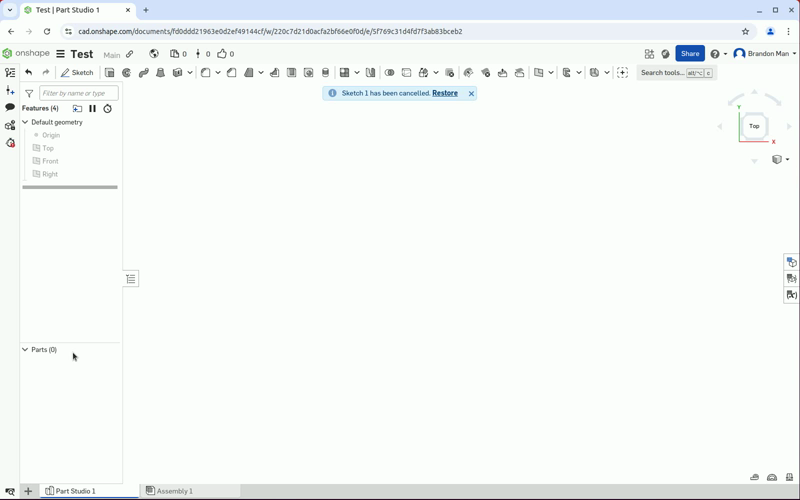
key(space)
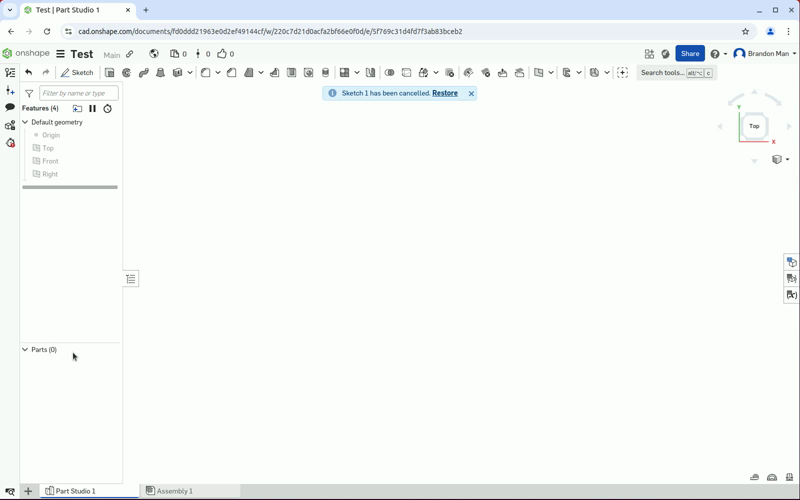
key_down(shift)
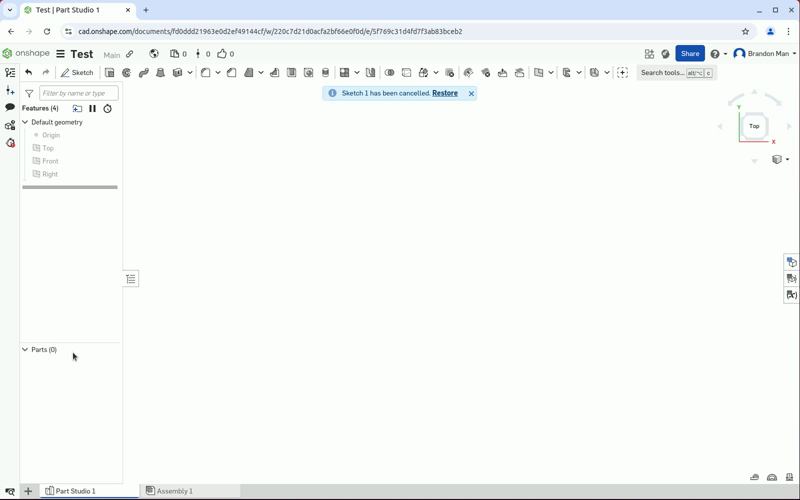
key(up)
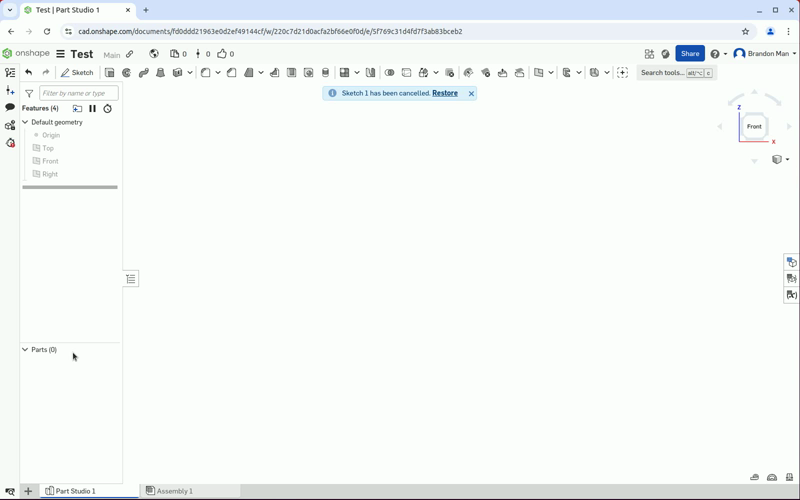
key_up(shift)
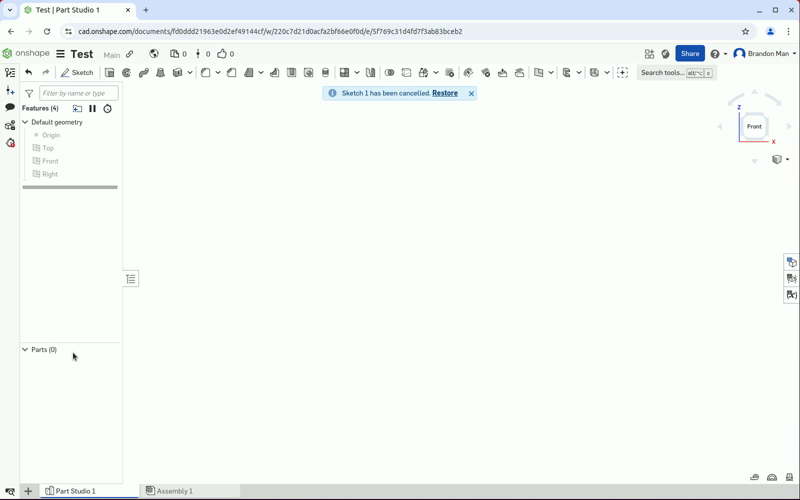
mouse_move(73, 352)
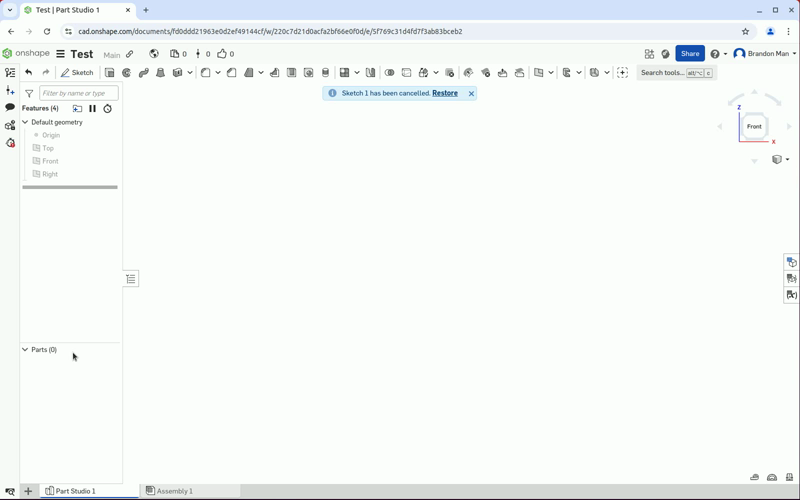
key(shift+y)
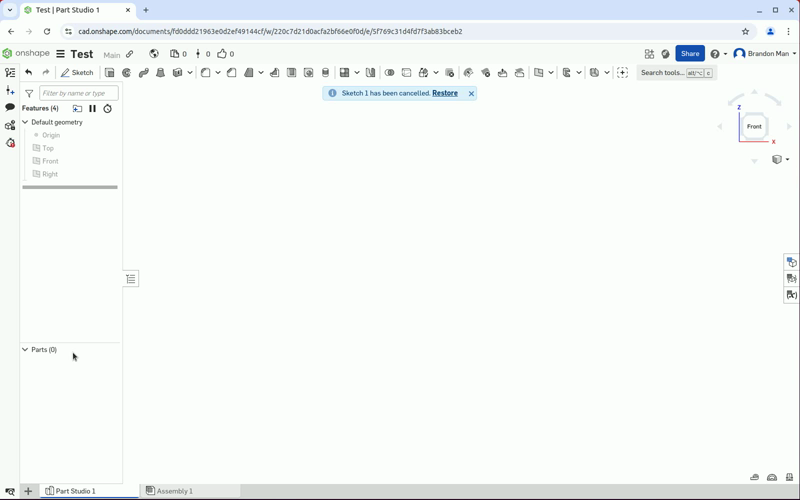
key(shift+s)
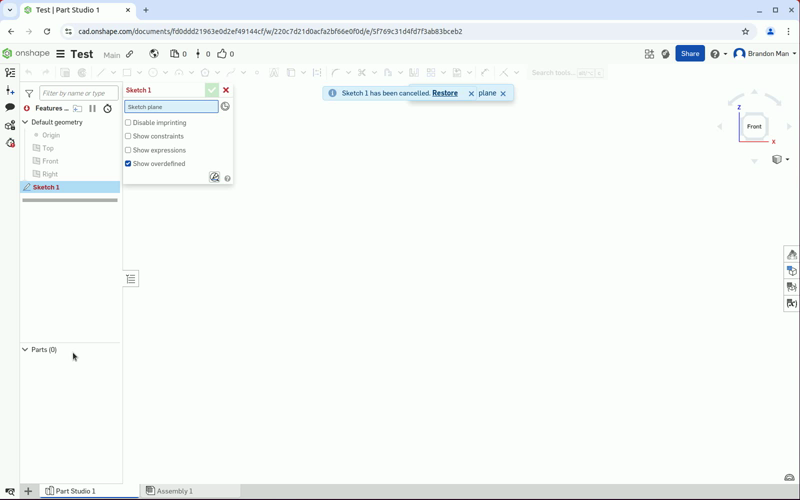
mouse_move(73, 163)
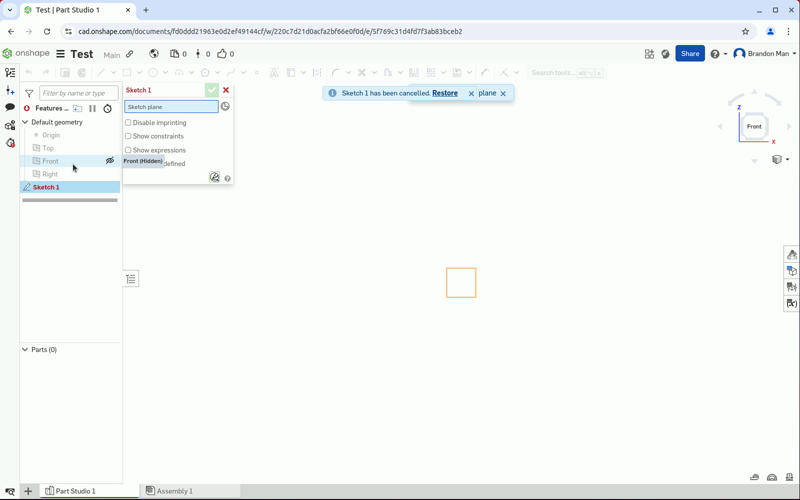
click(73, 163)
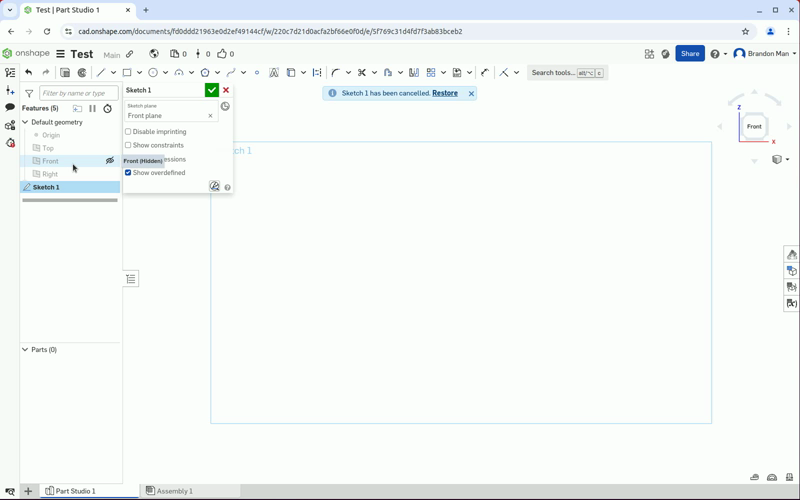
mouse_move(73, 352)
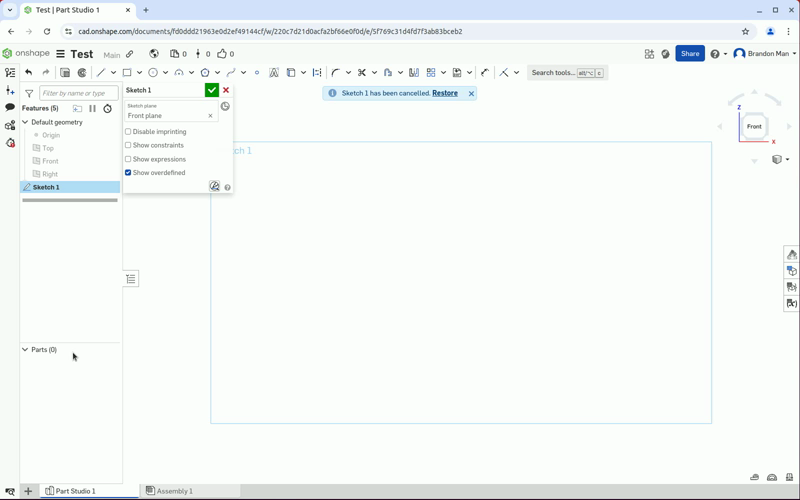
key(y)
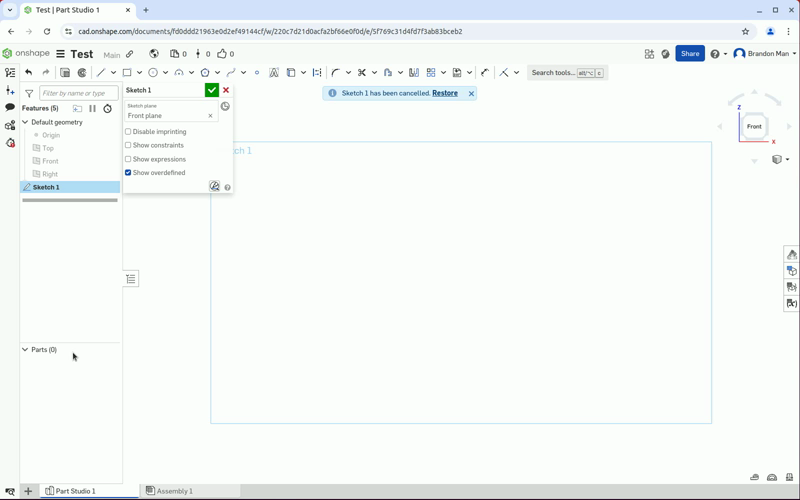
key(l)
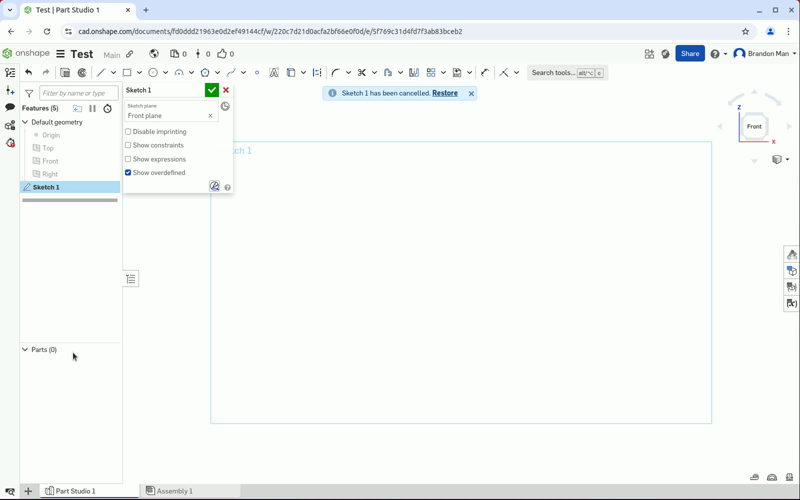
key_down(shift)
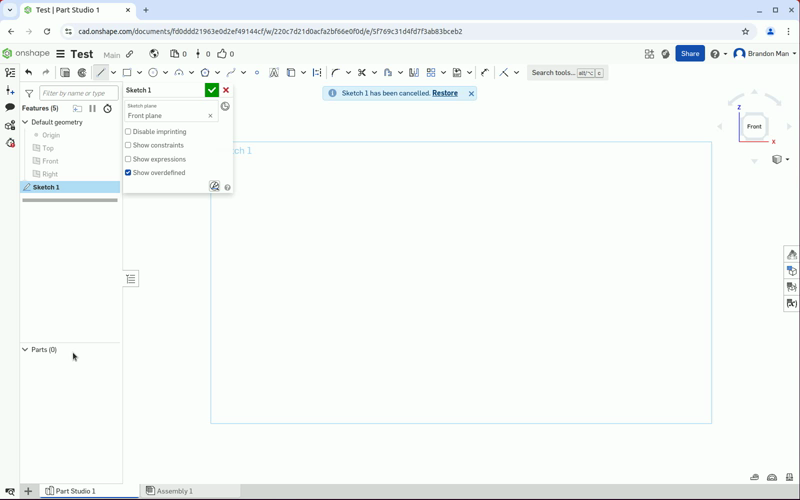
mouse_move(460, 282)
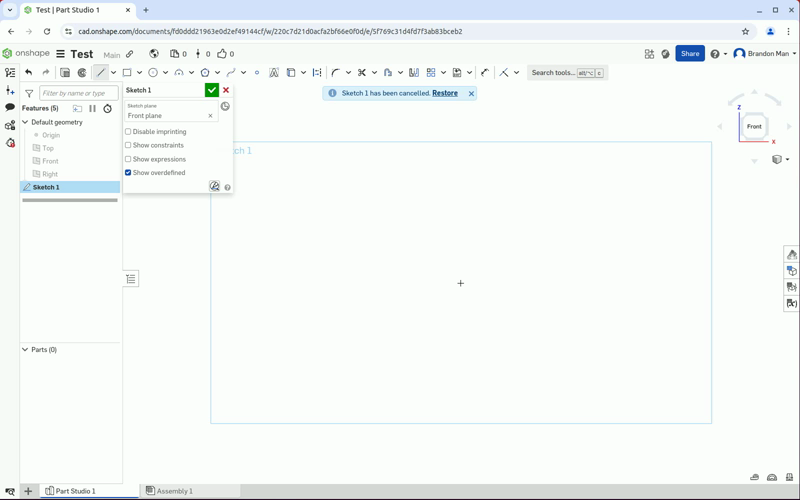
click(460, 282)
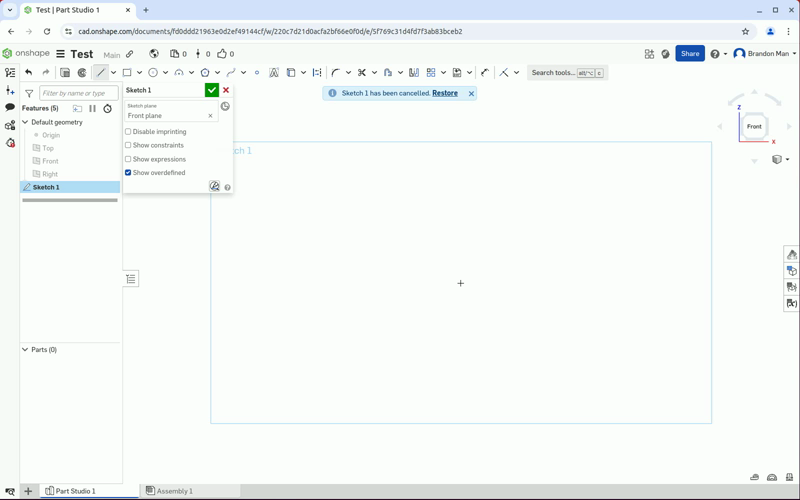
key_up(shift)
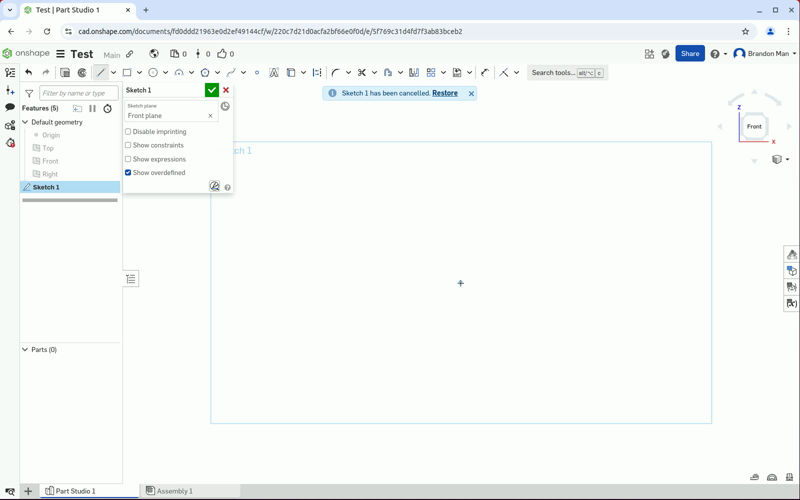
key_down(shift)
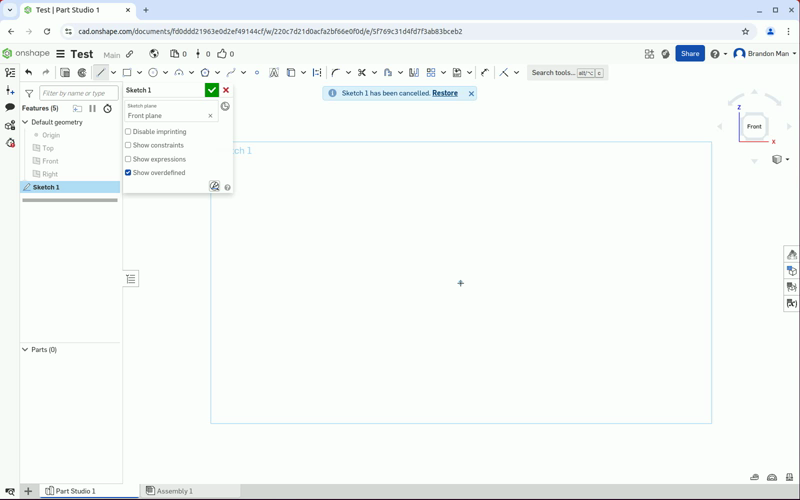
mouse_move(490, 282)
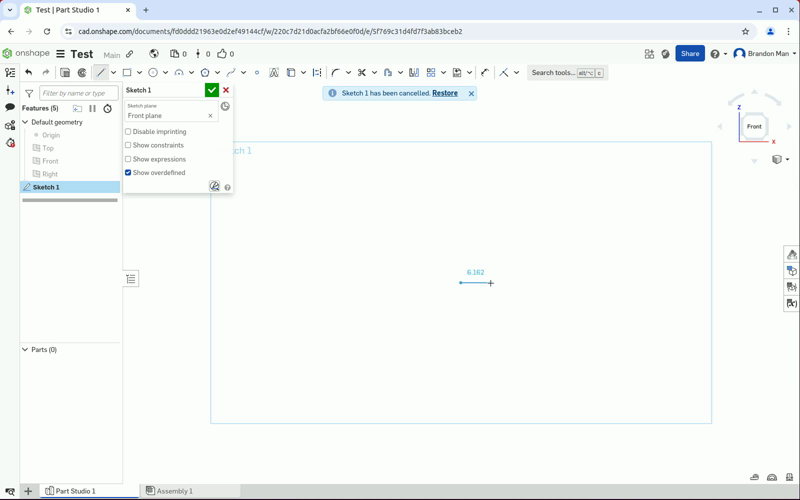
mouse_move(506, 282)
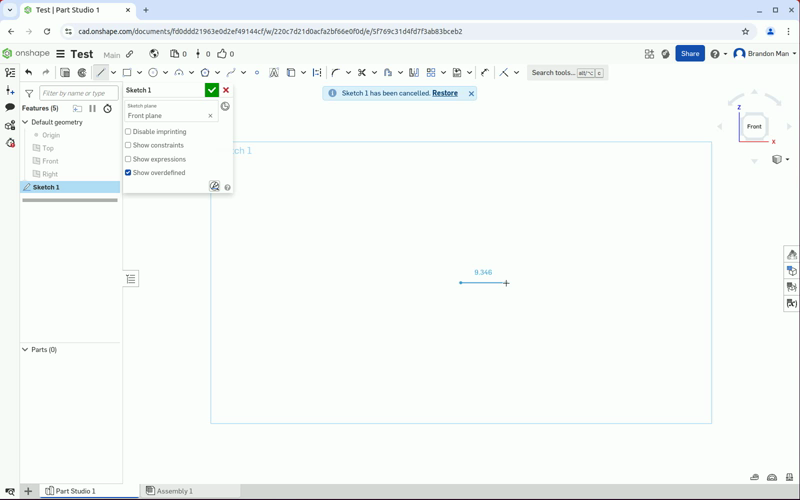
click(506, 282)
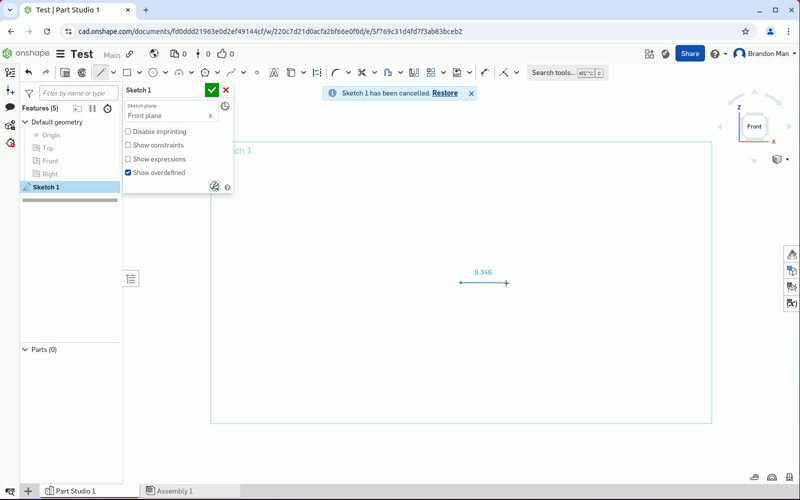
key_up(shift)
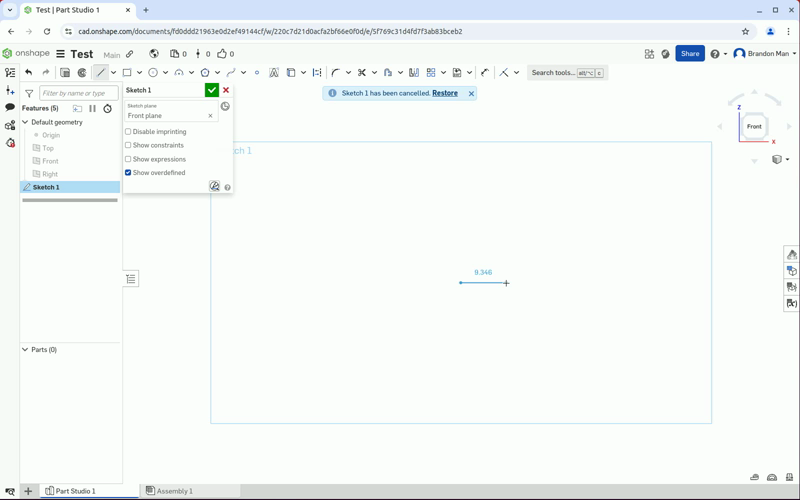
key_down(shift)
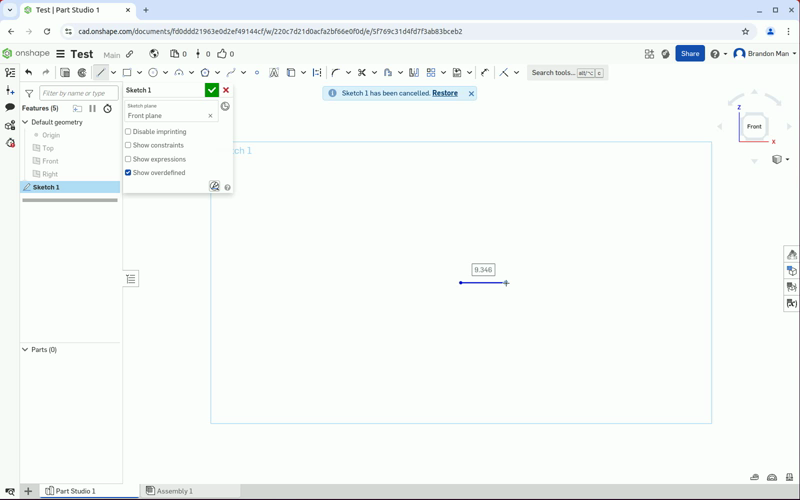
mouse_move(506, 220)
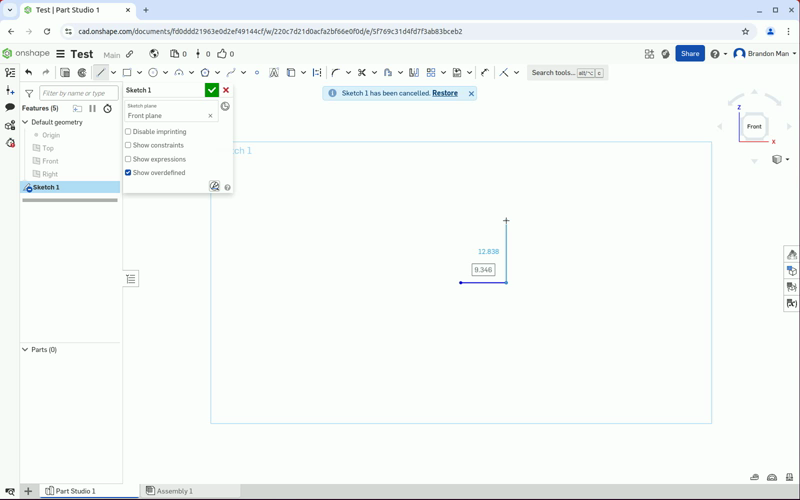
click(506, 220)
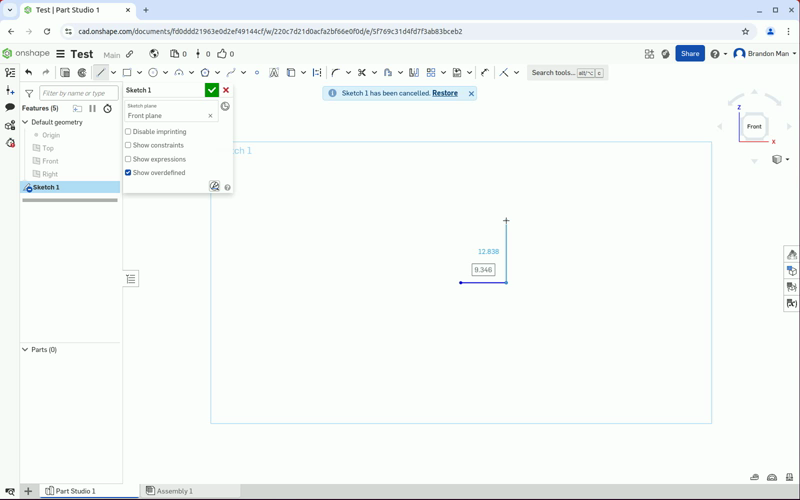
key_up(shift)
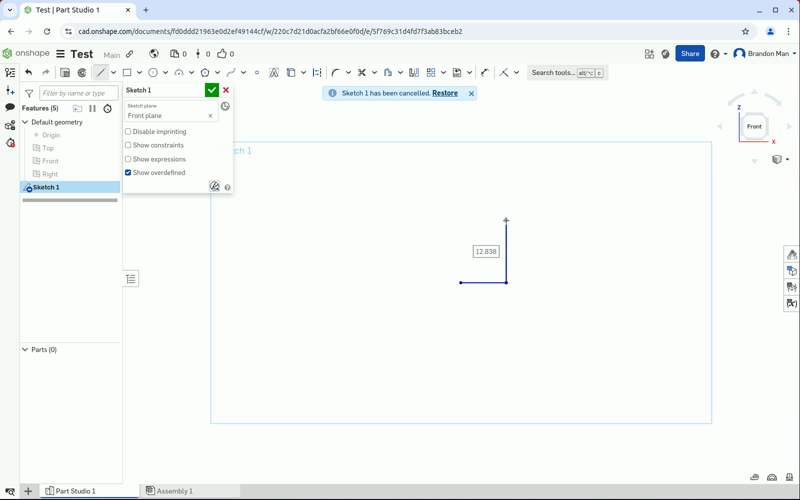
key_down(shift)
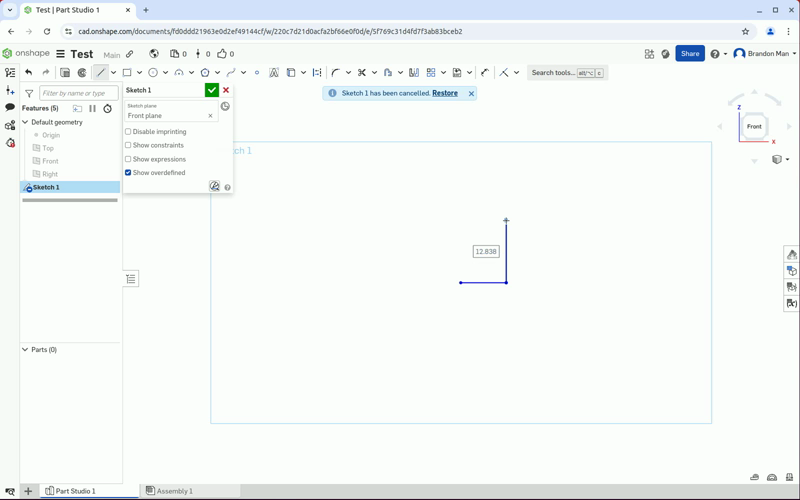
mouse_move(536, 220)
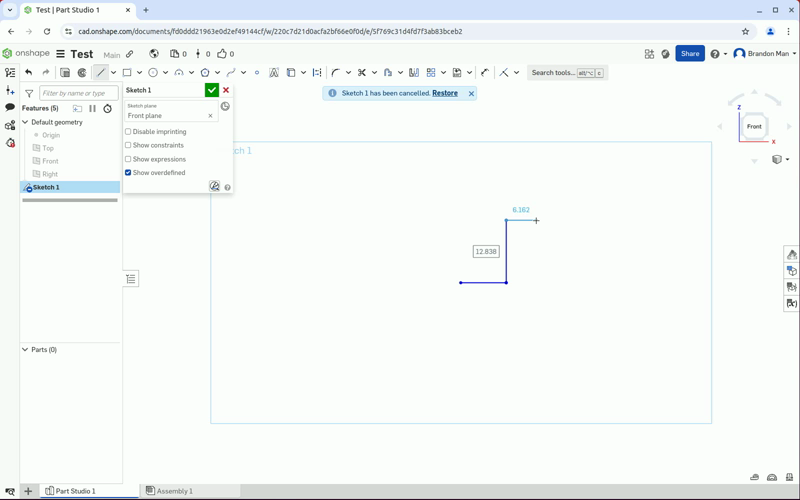
mouse_move(460, 220)
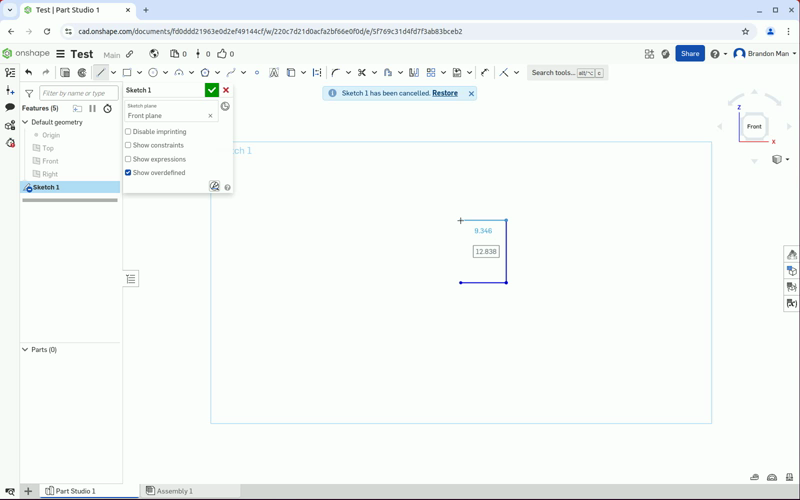
click(460, 220)
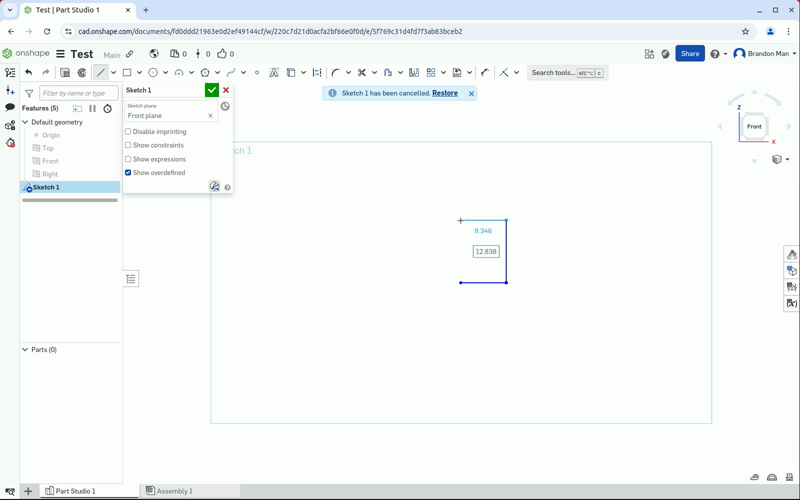
key_up(shift)
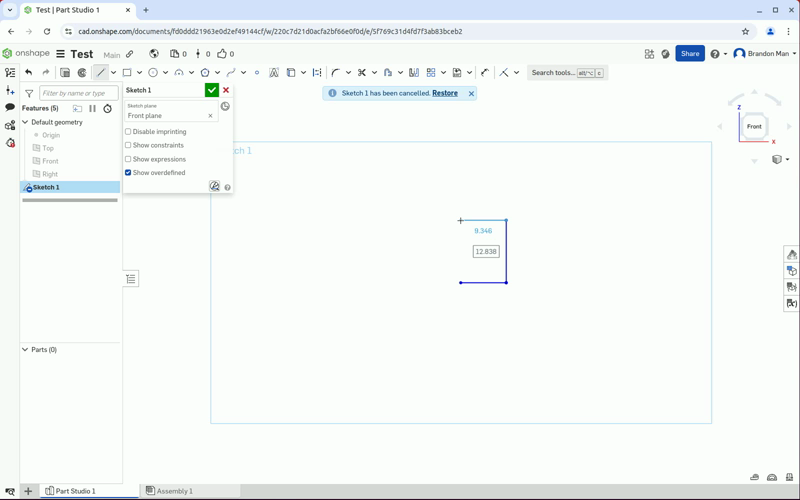
key_down(shift)
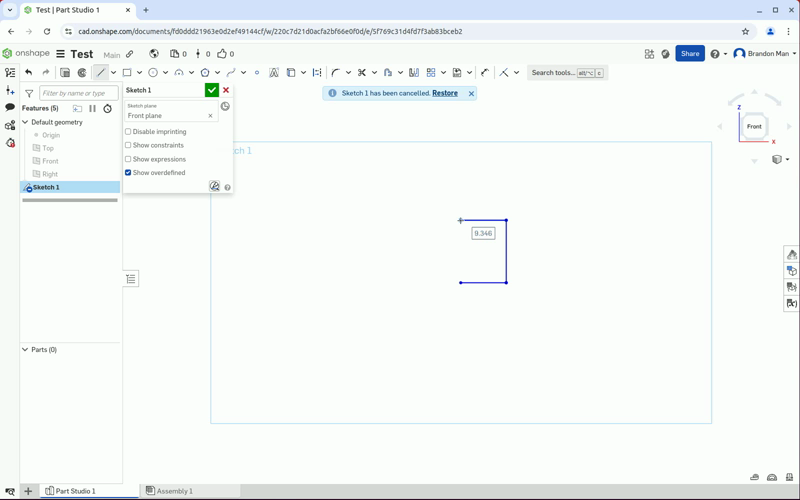
mouse_move(460, 282)
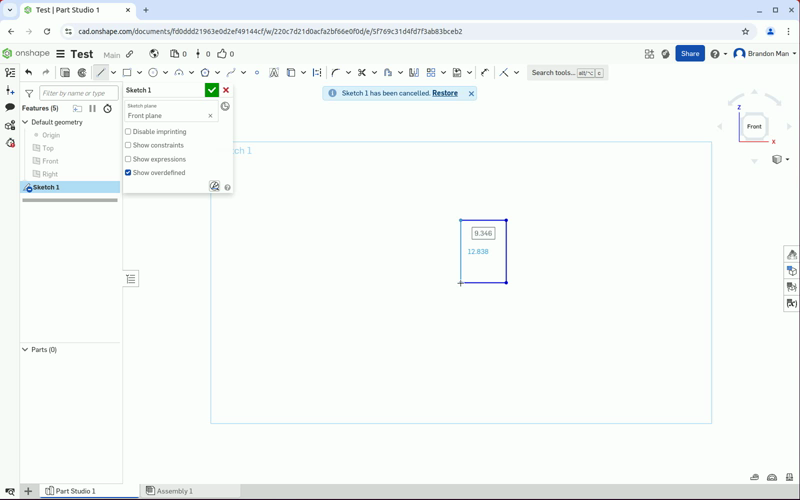
key_up(shift)
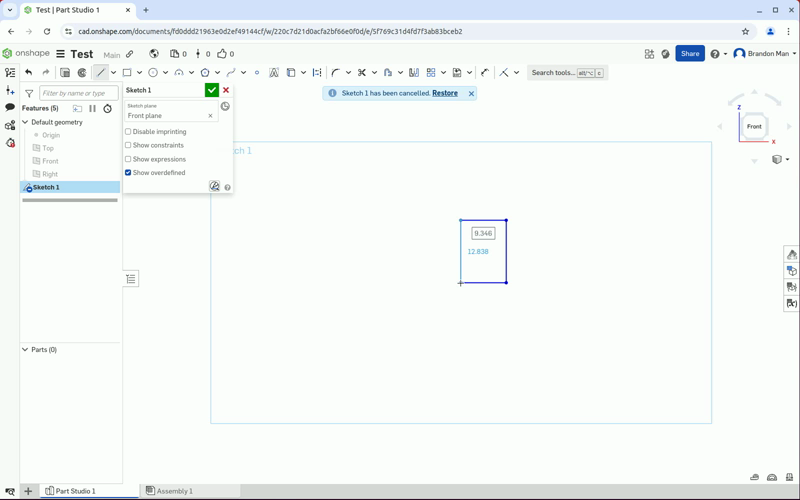
click(460, 282)
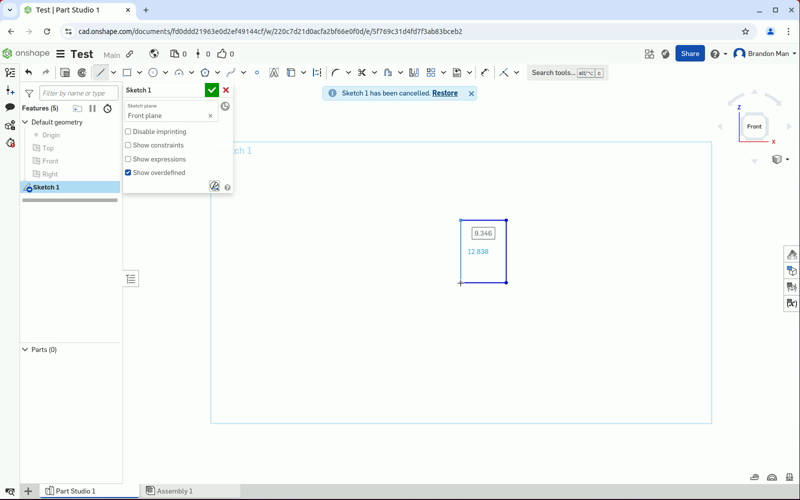
key(esc)
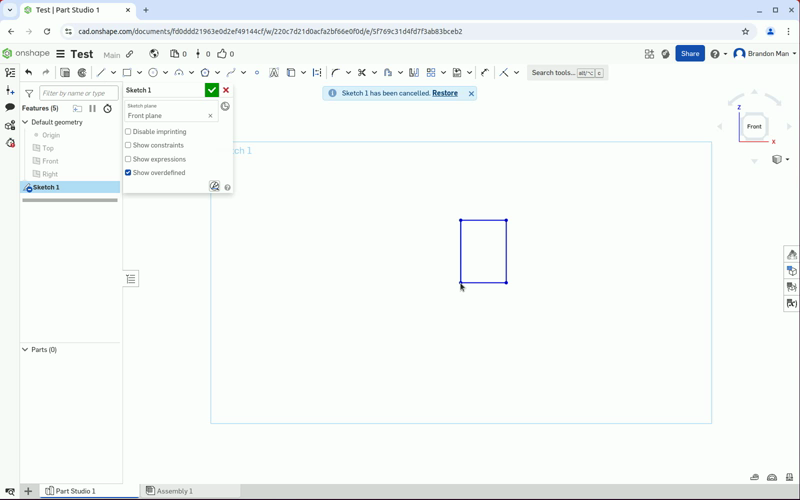
mouse_move(470, 237)
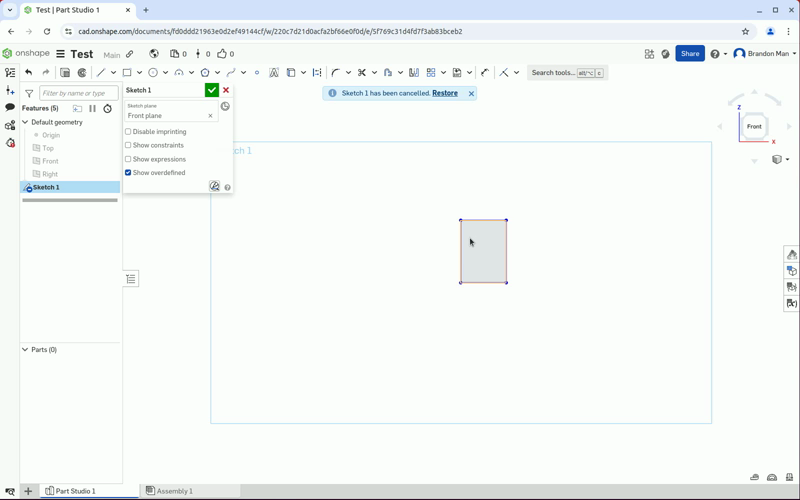
click(470, 237)
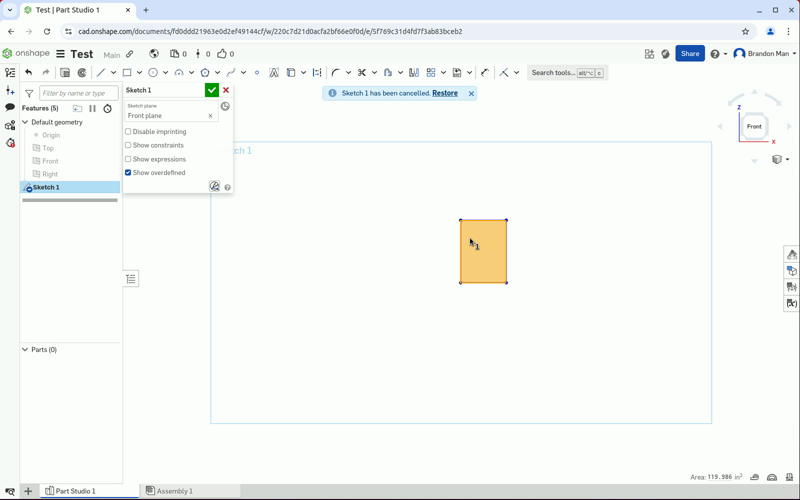
mouse_move(73, 352)
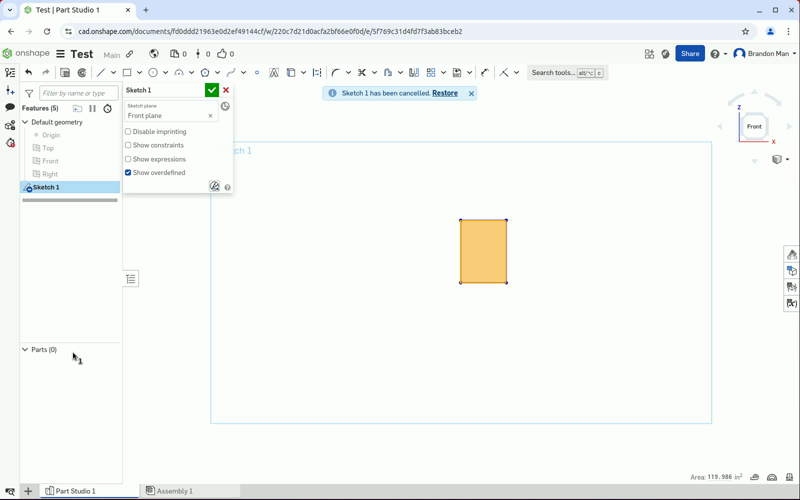
key(shift+y)
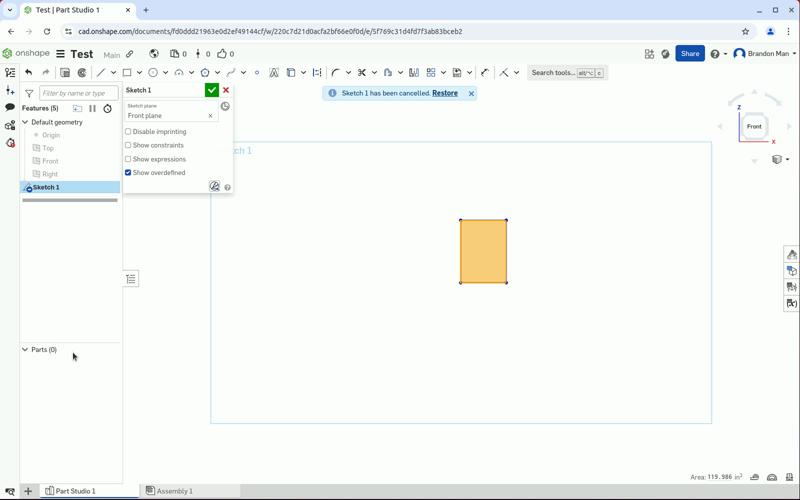
key(shift+e)
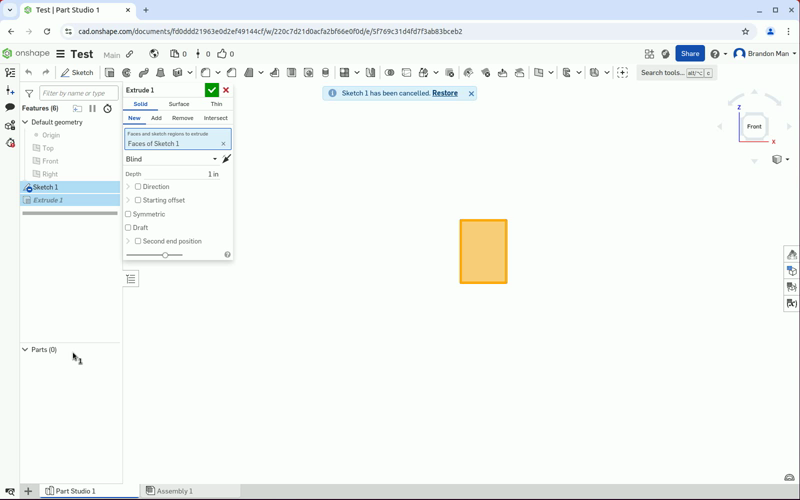
mouse_move(143, 106)
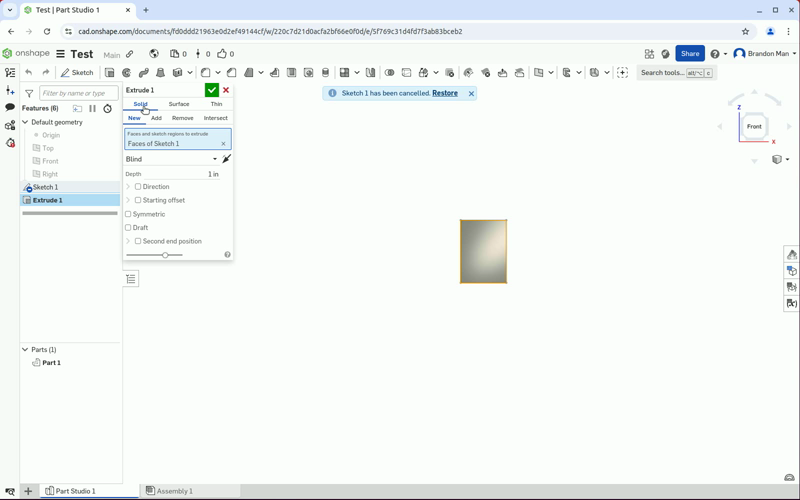
click(143, 106)
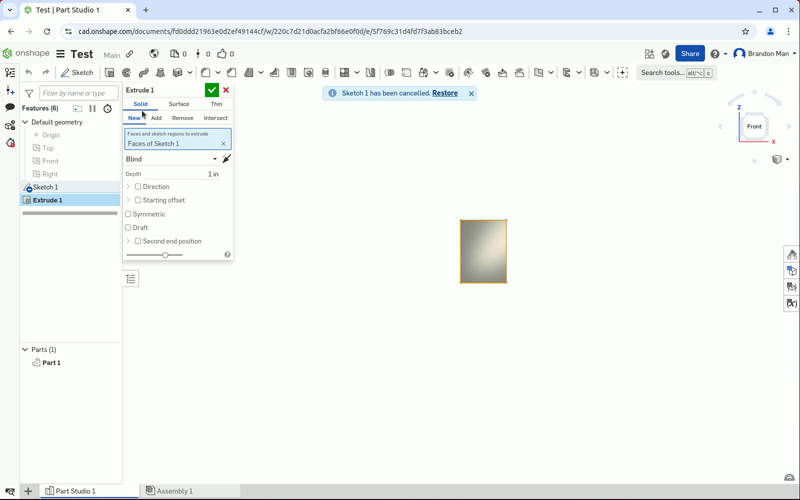
mouse_move(137, 120)
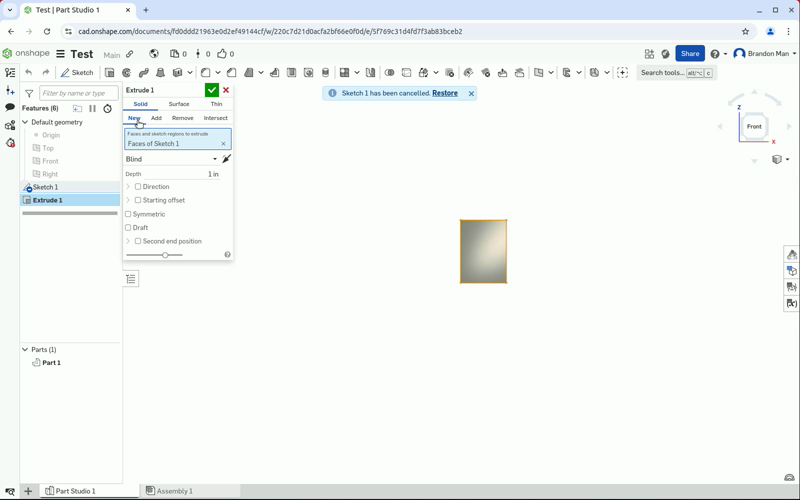
click(137, 120)
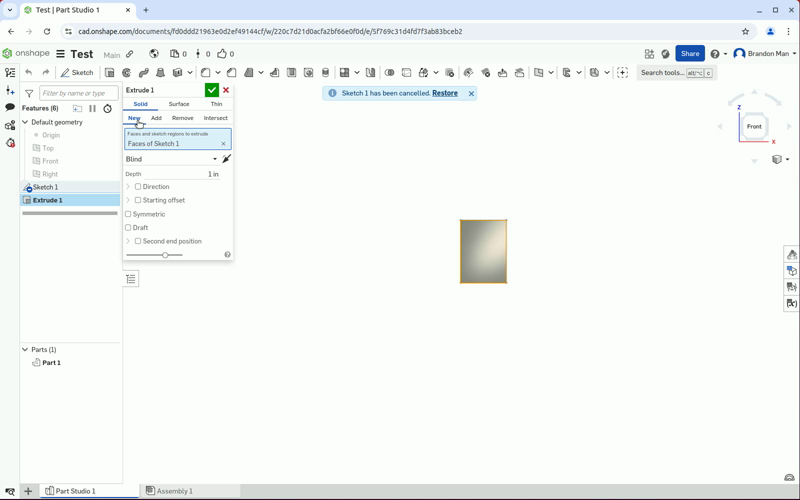
key(tab, 4)
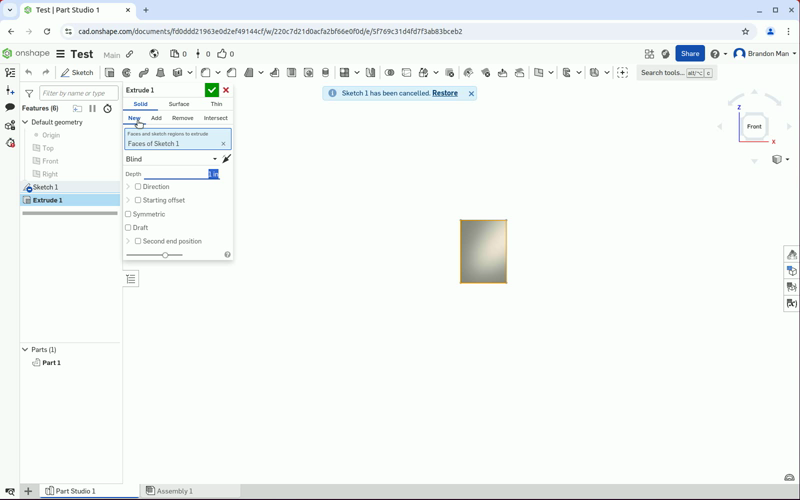
text(0.241)
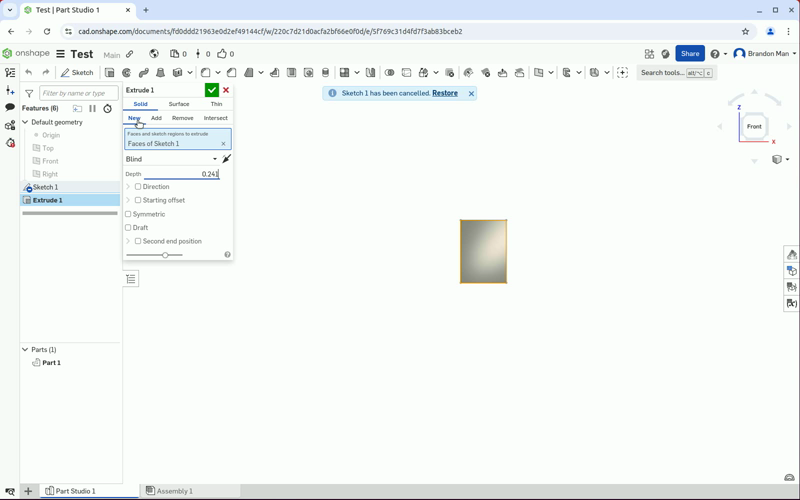
key(enter)
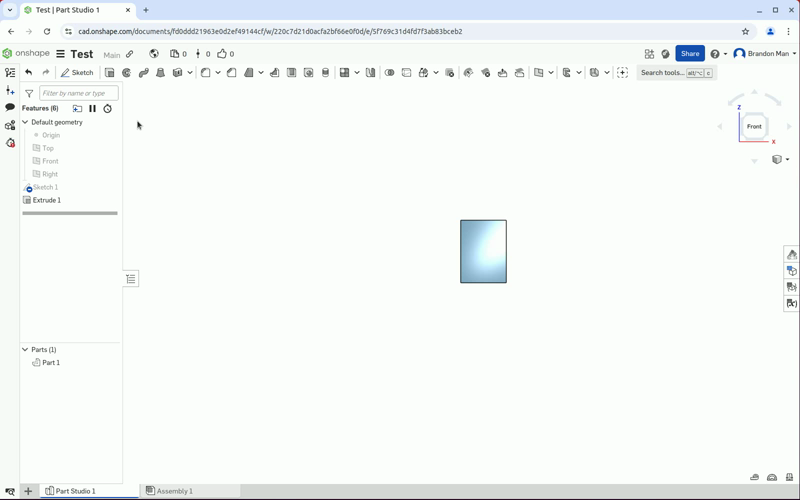
key(shift+h)
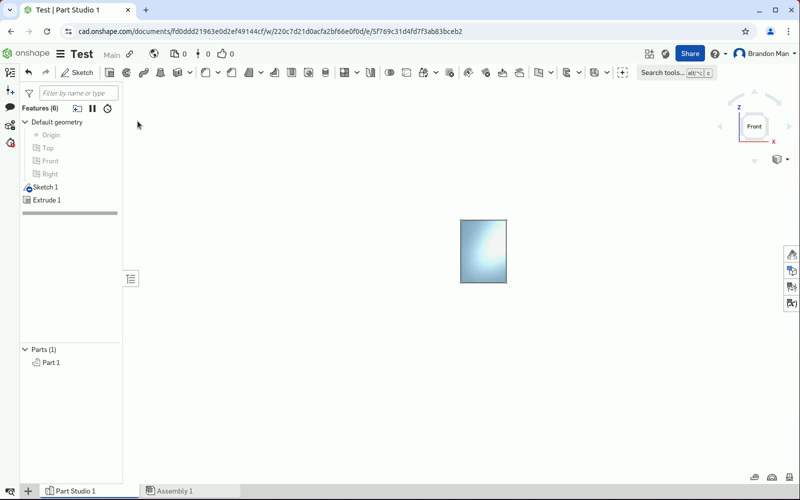
key(shift+h)
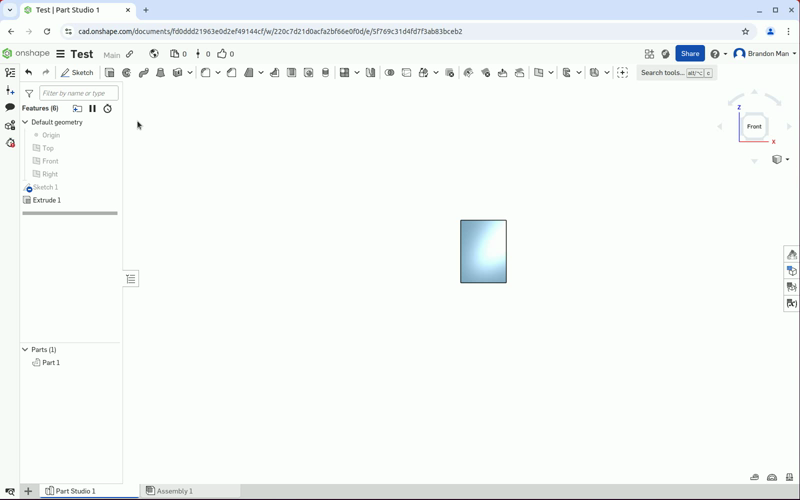
mouse_move(73, 189)
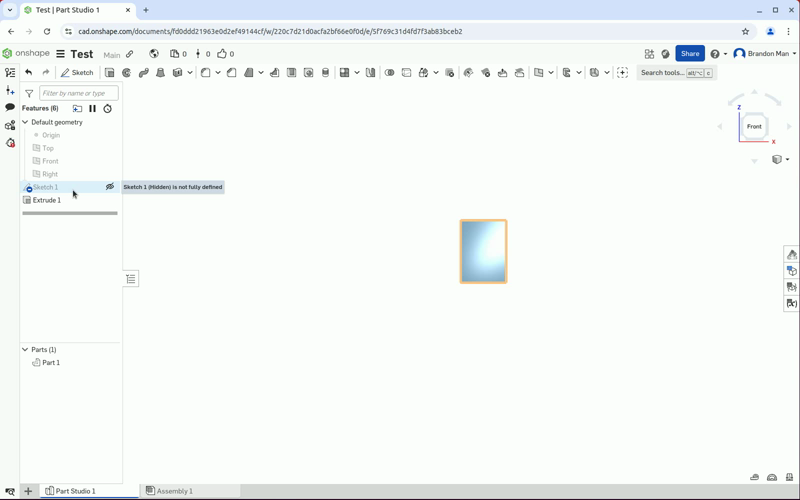
click(73, 189)
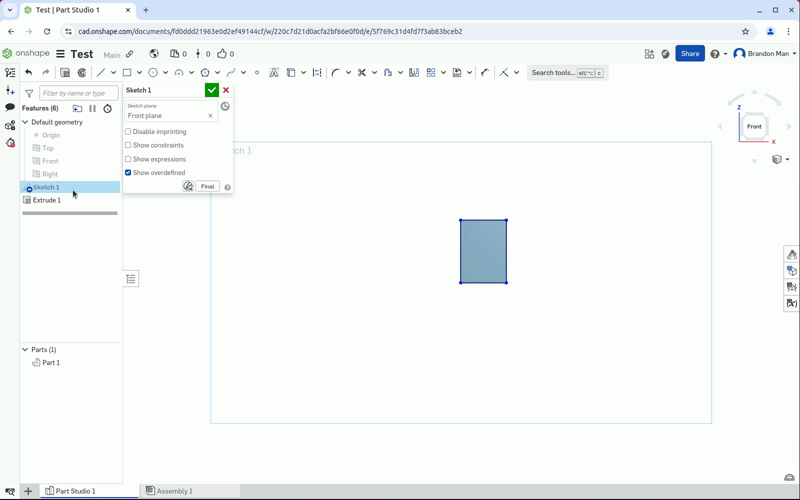
mouse_move(229, 92)
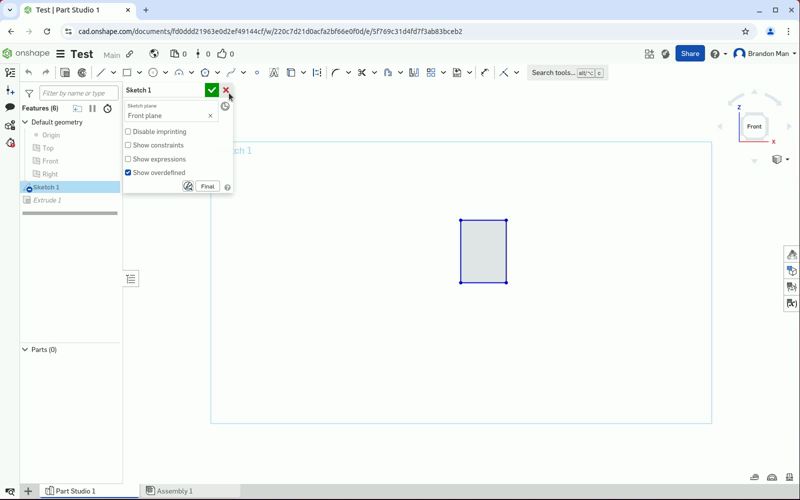
click(229, 92)
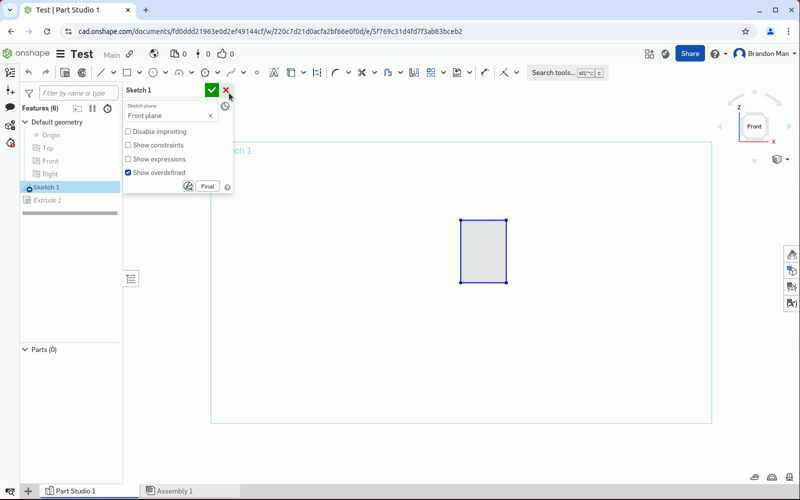
key(shift+s)
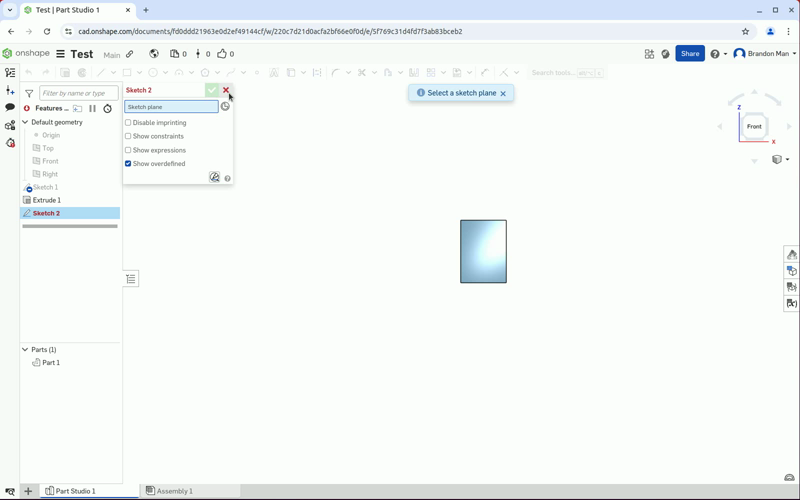
mouse_move(73, 163)
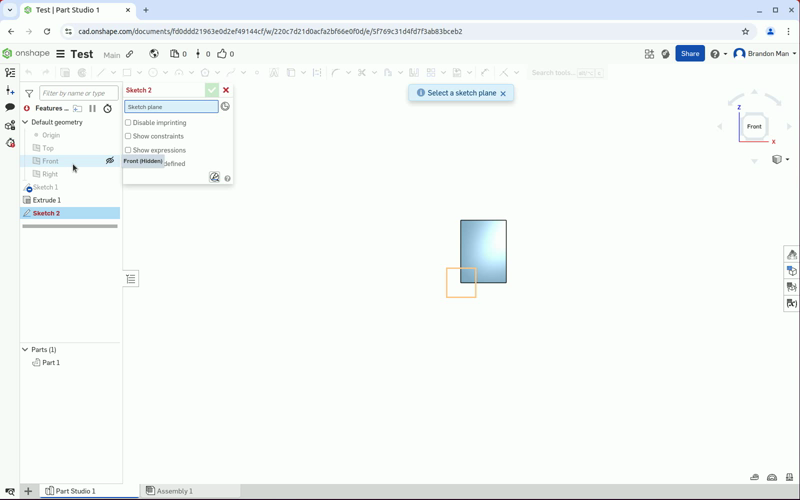
click(73, 163)
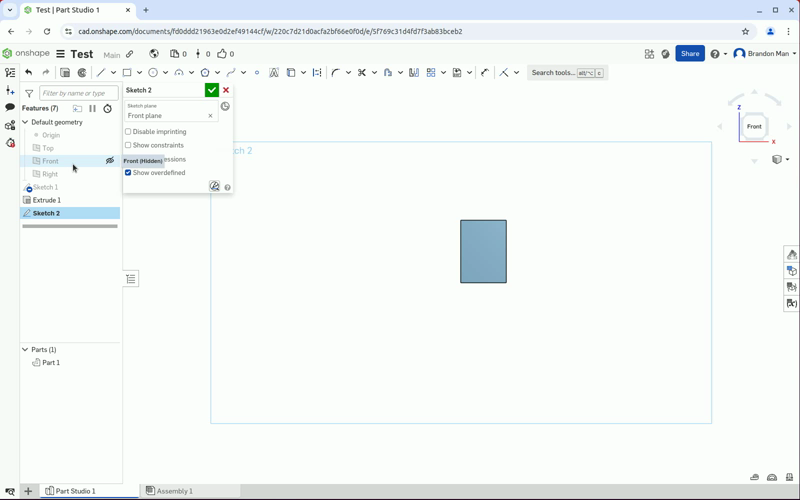
mouse_move(73, 352)
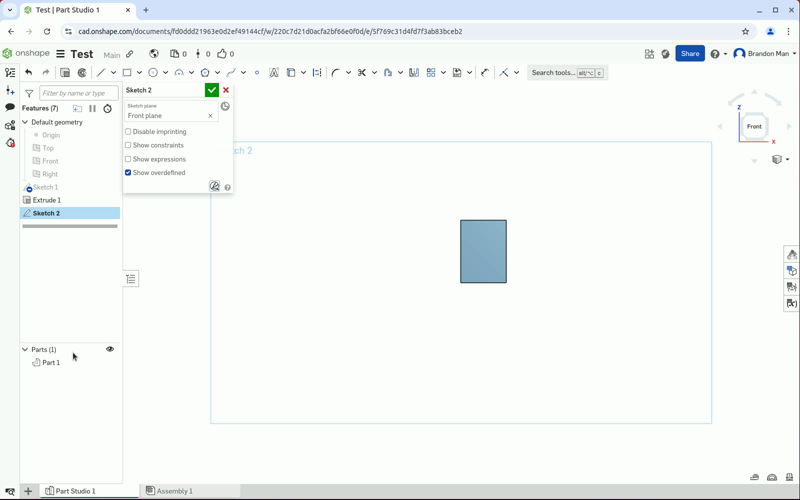
key(y)
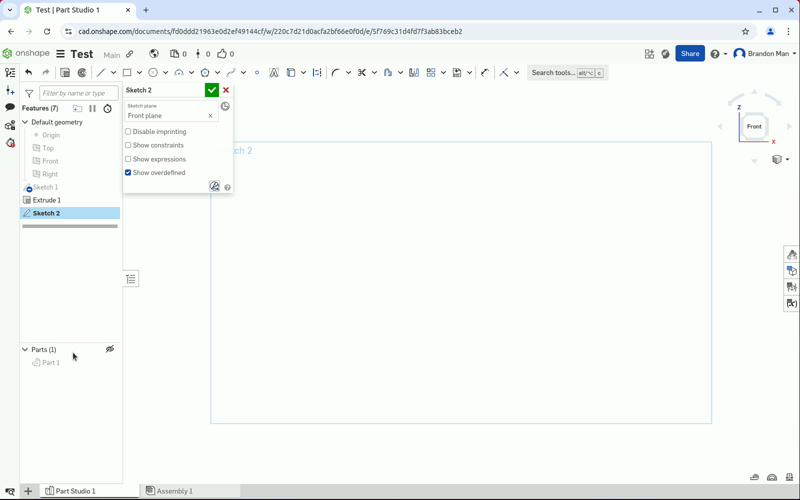
key(l)
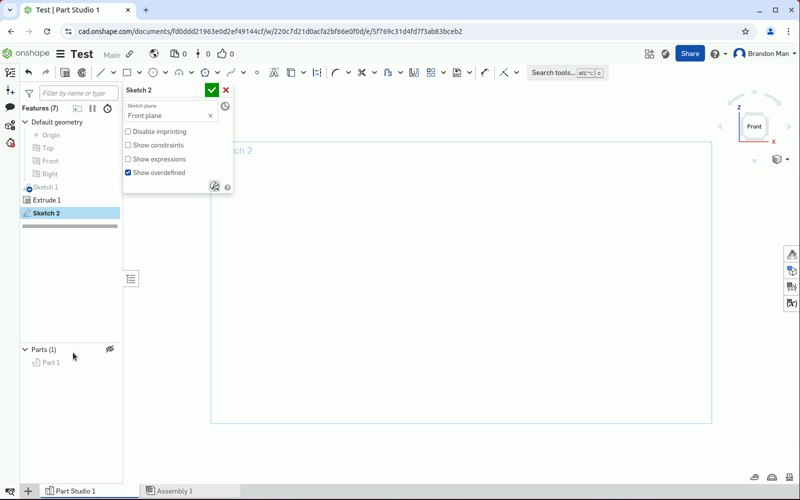
key_down(shift)
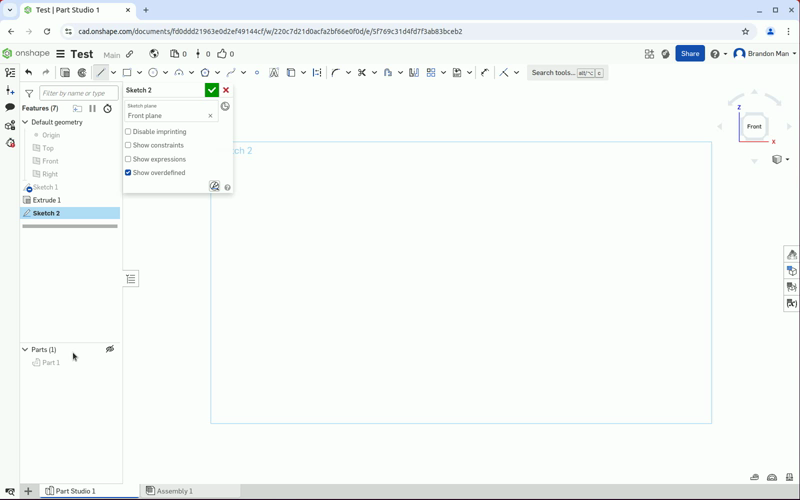
mouse_move(513, 282)
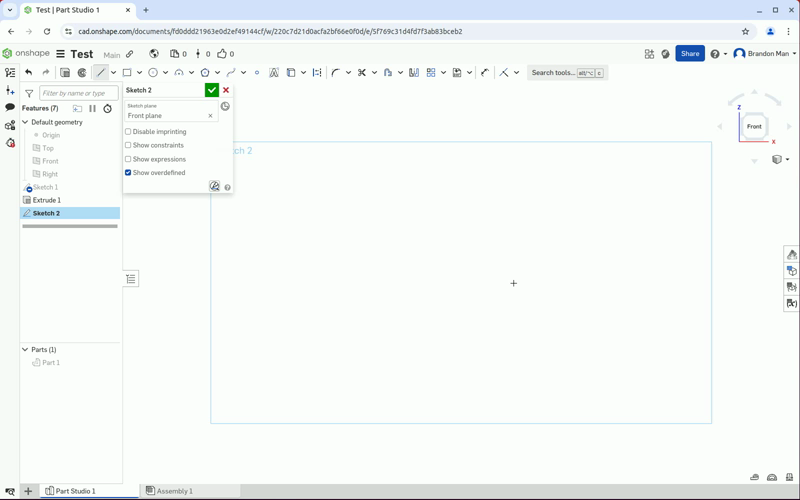
click(513, 282)
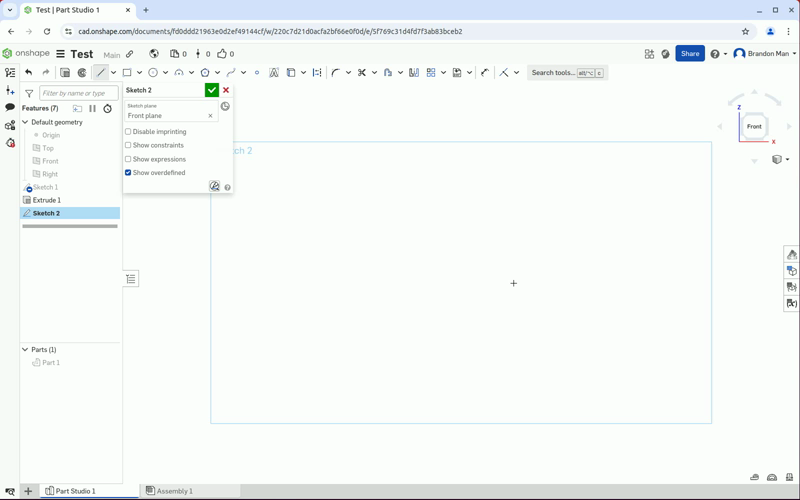
key_up(shift)
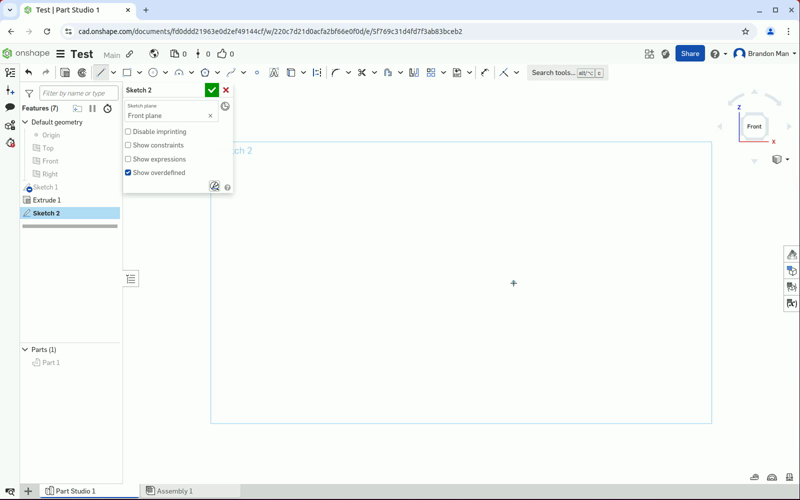
key_down(shift)
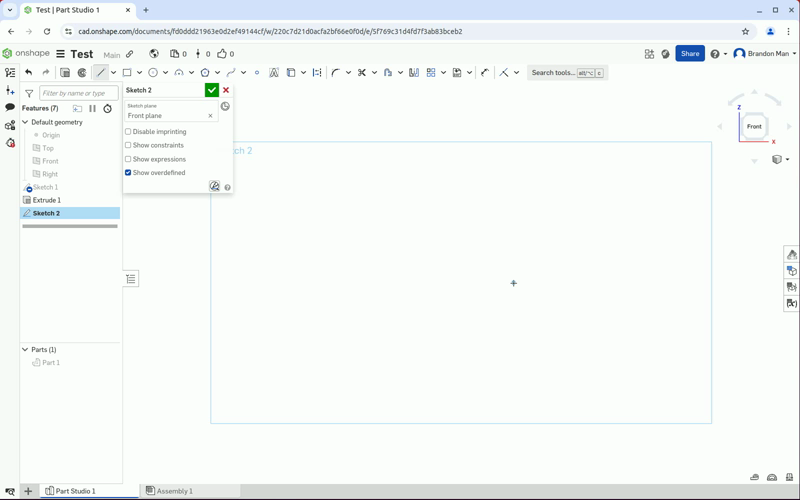
mouse_move(543, 282)
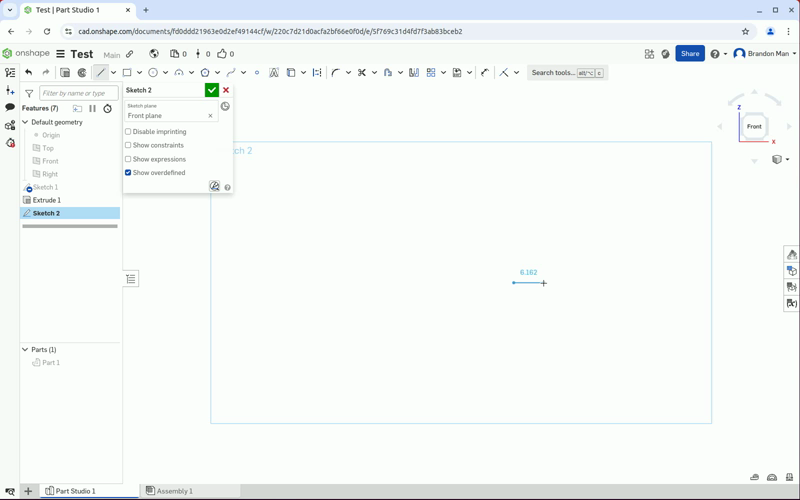
mouse_move(528, 282)
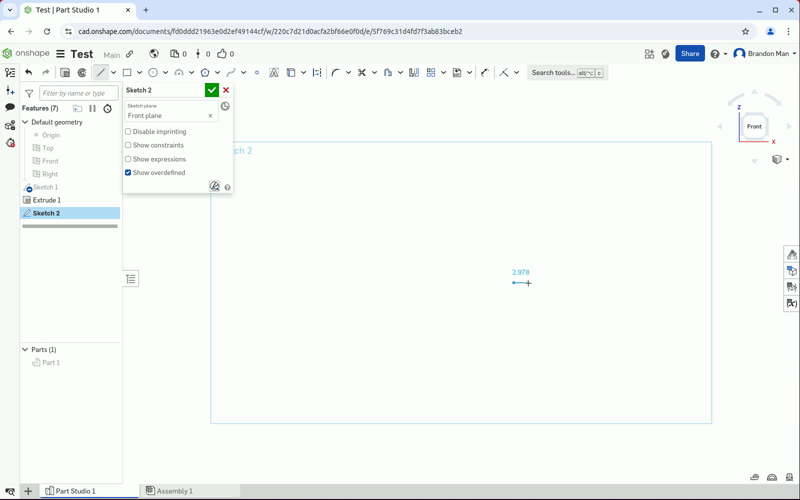
click(528, 282)
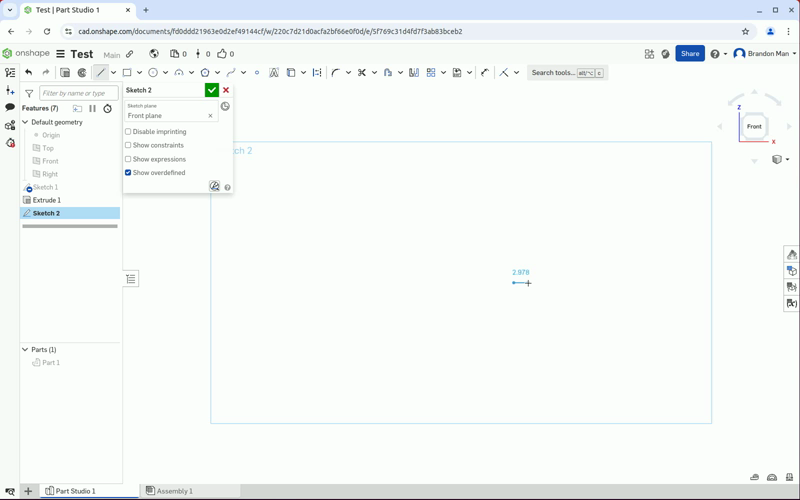
key_up(shift)
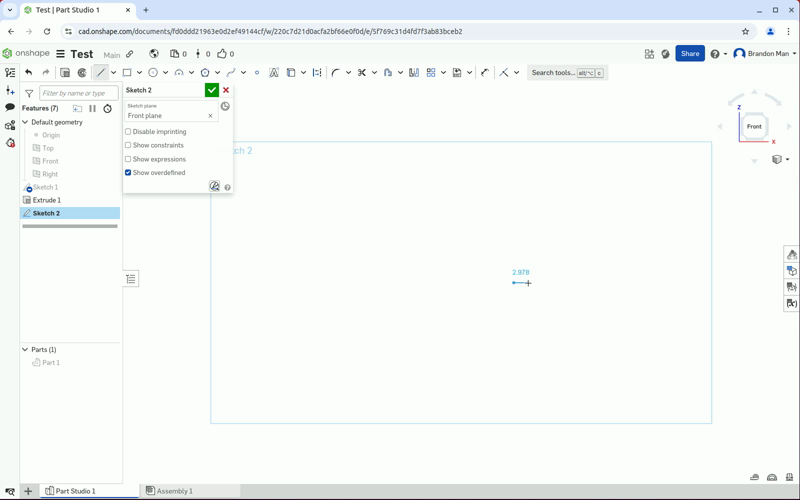
key_down(shift)
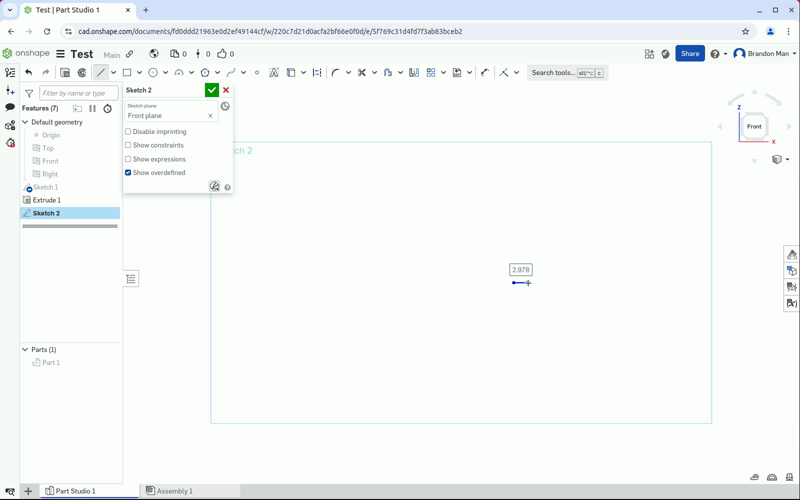
mouse_move(528, 220)
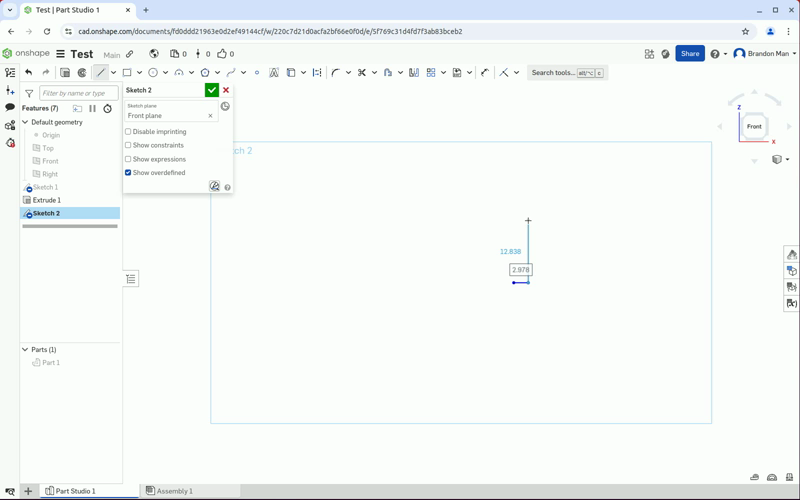
click(528, 220)
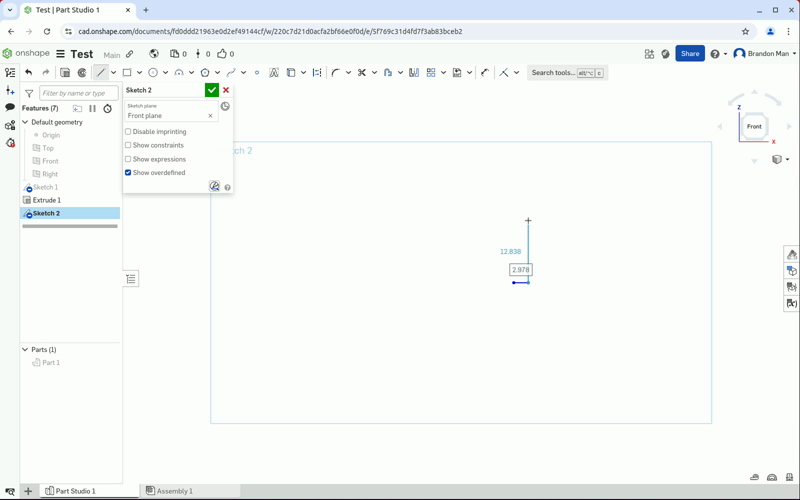
key_up(shift)
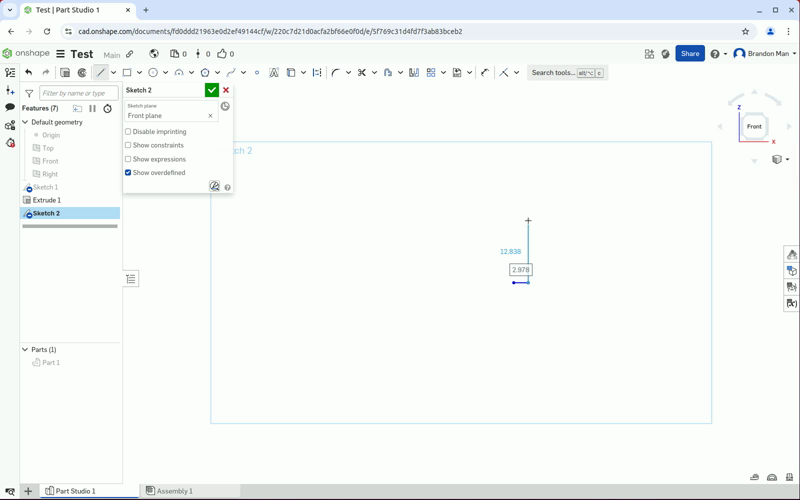
key_down(shift)
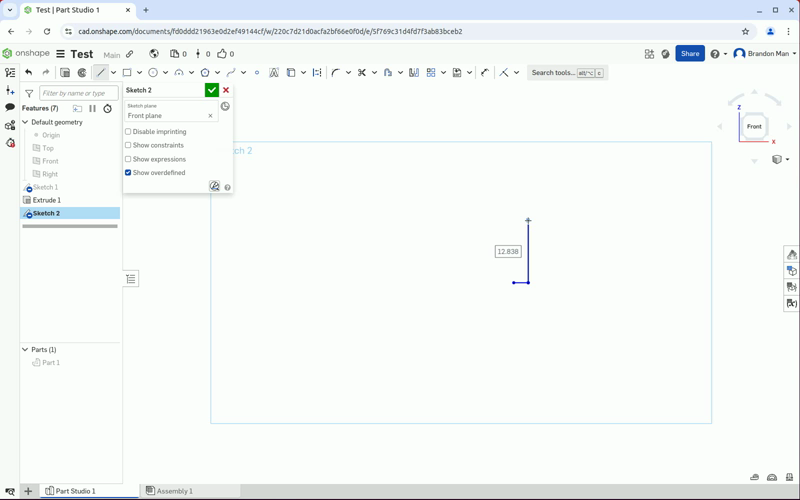
mouse_move(558, 220)
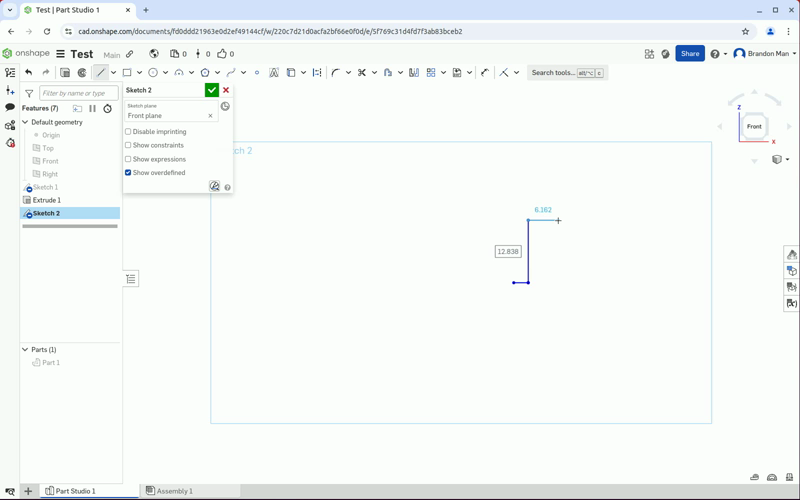
mouse_move(513, 220)
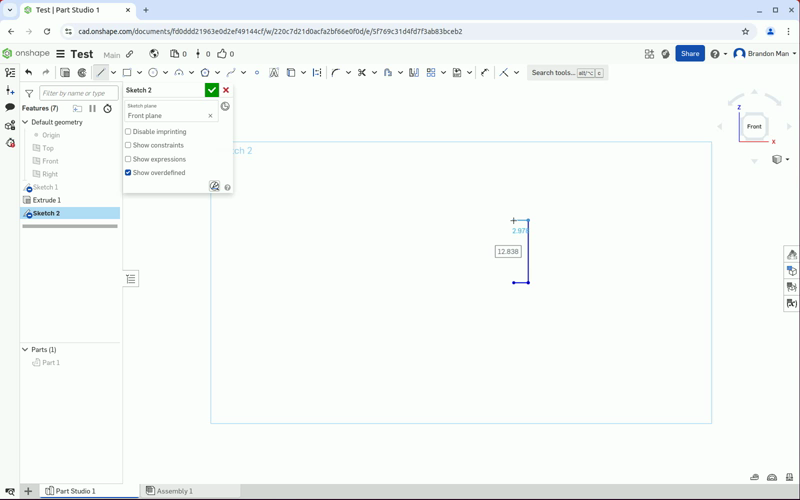
click(513, 220)
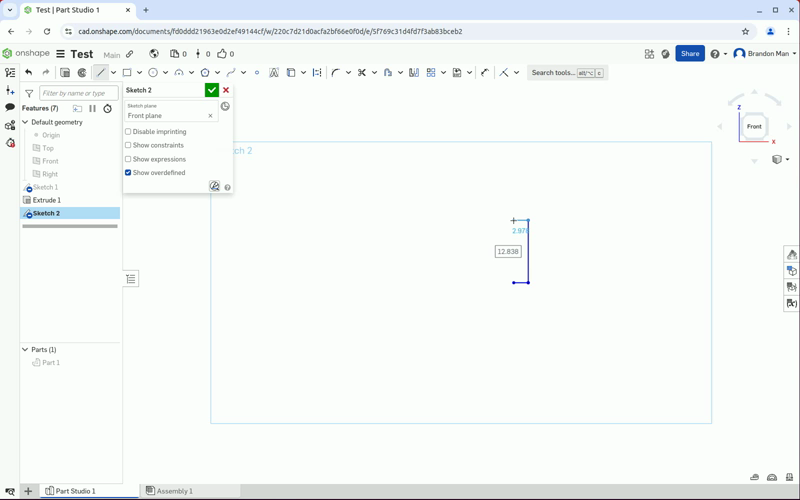
key_up(shift)
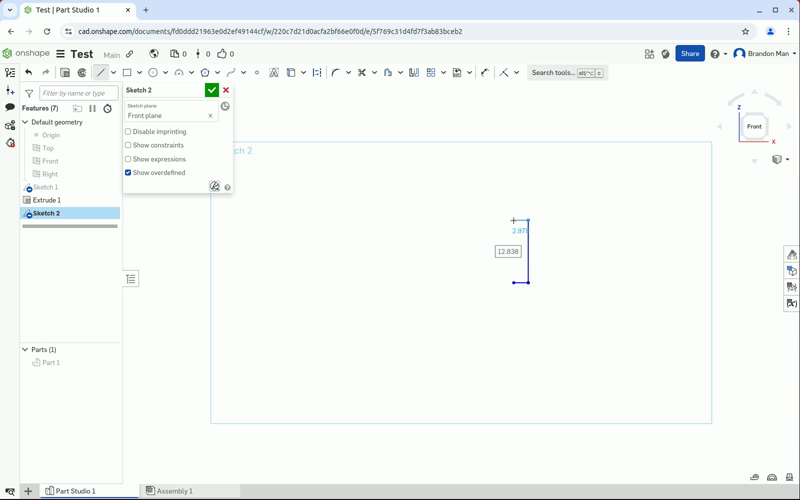
key_down(shift)
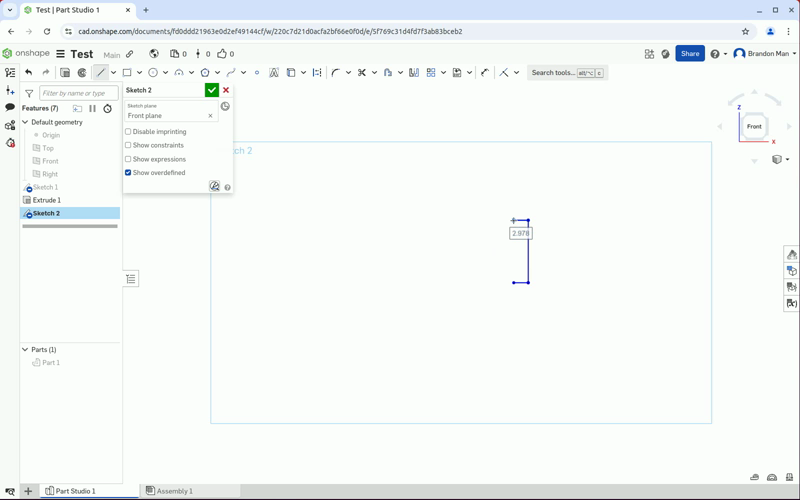
mouse_move(513, 282)
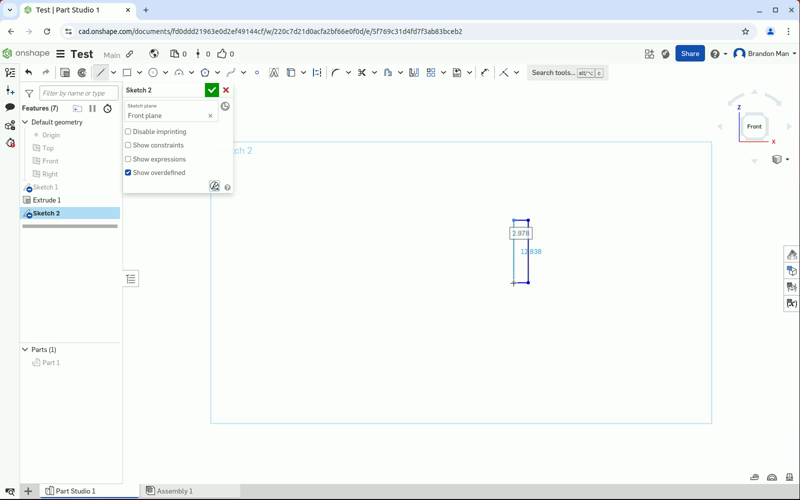
key_up(shift)
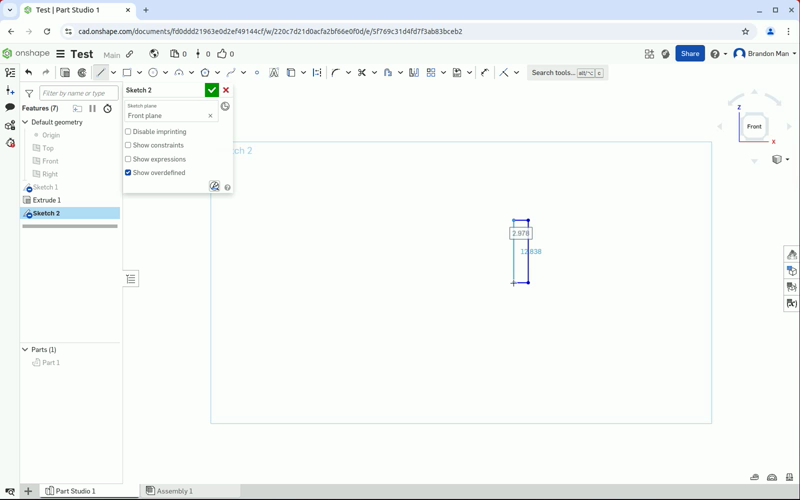
click(513, 282)
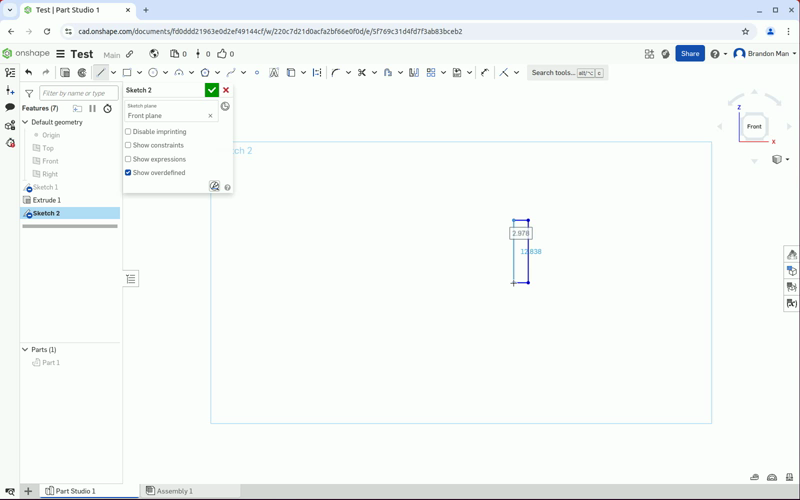
key(esc)
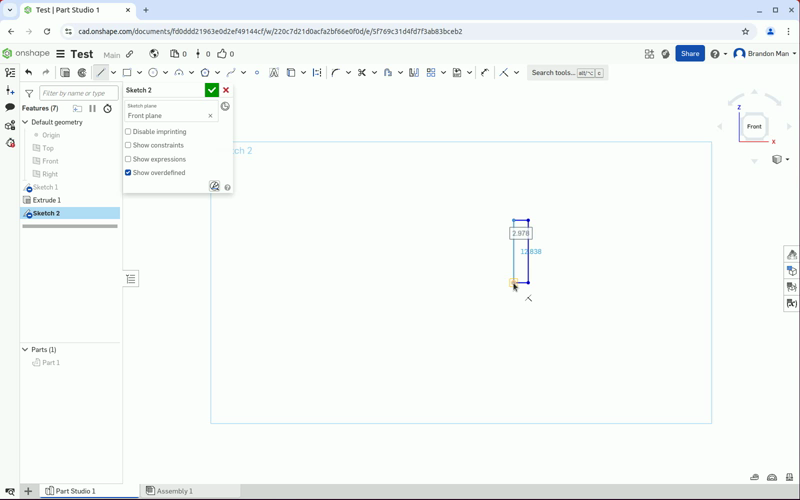
mouse_move(522, 253)
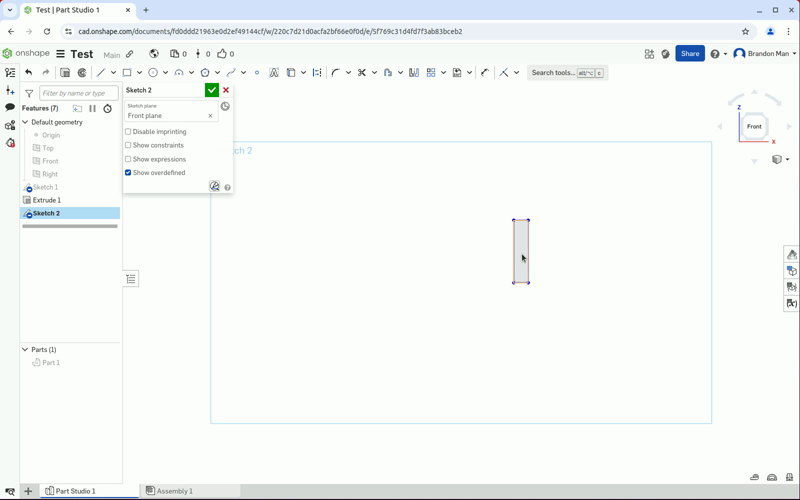
scroll(6)
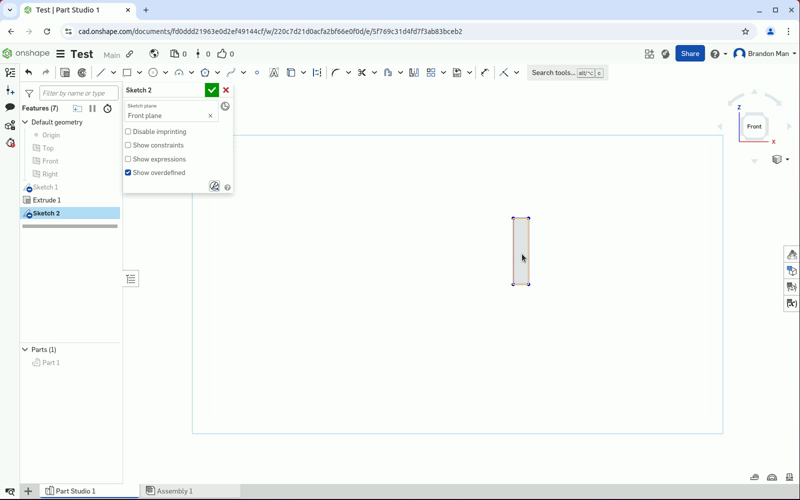
scroll(6)
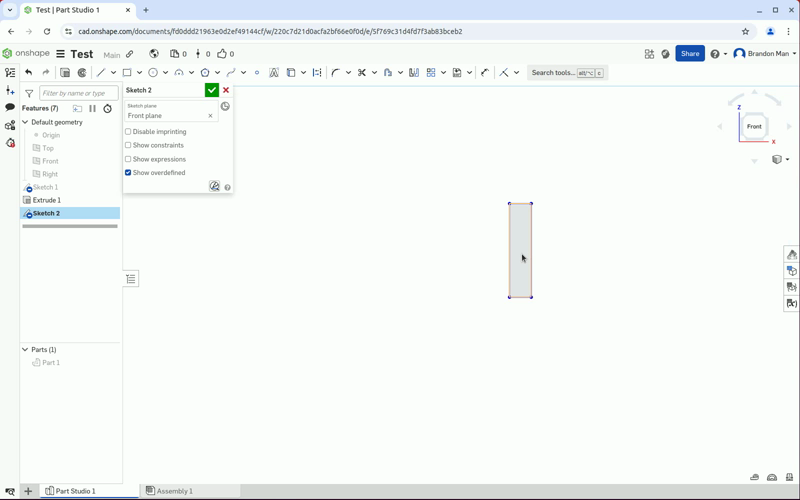
scroll(6)
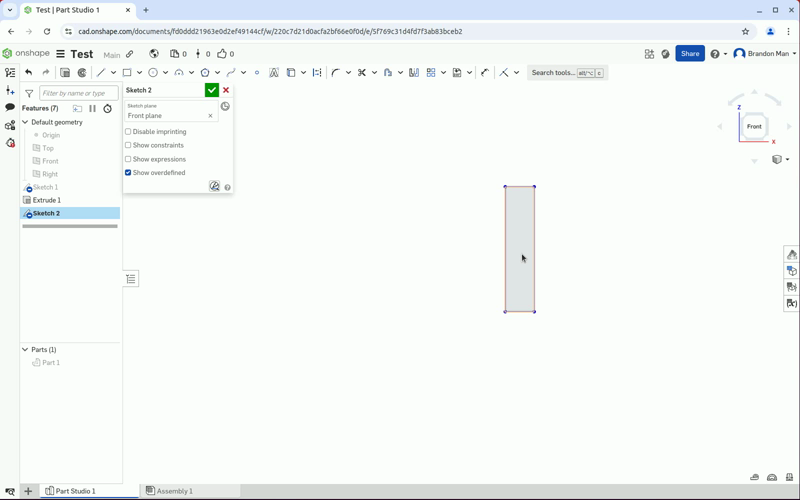
scroll(6)
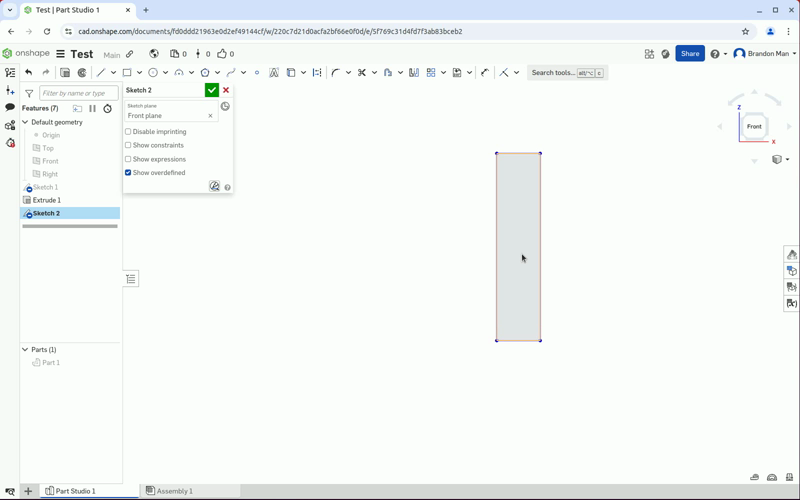
scroll(6)
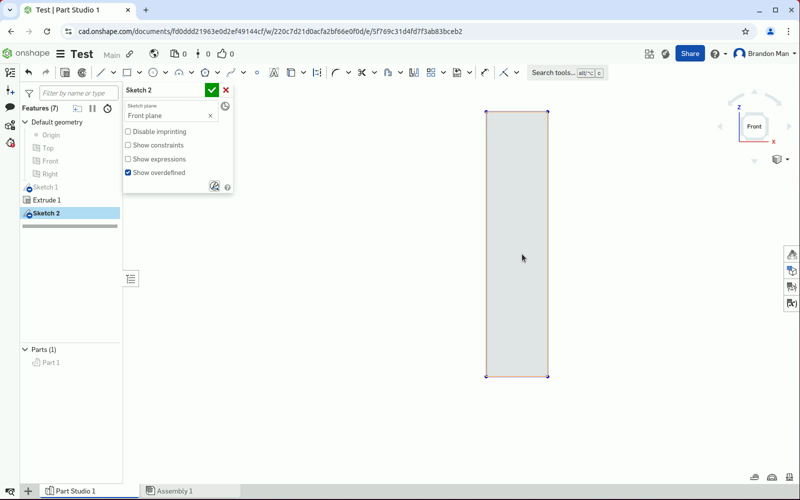
scroll(6)
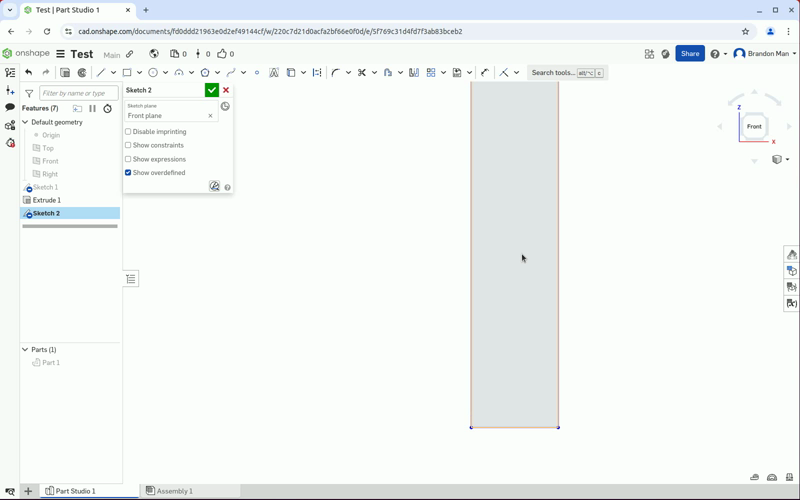
scroll(6)
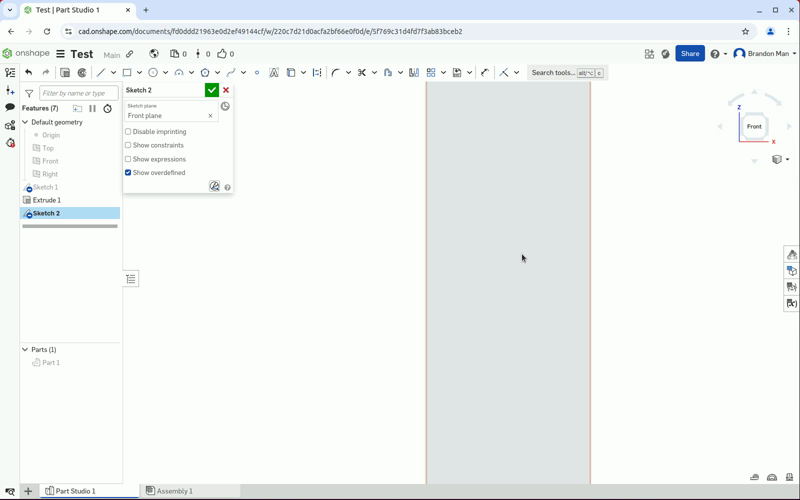
click(522, 253)
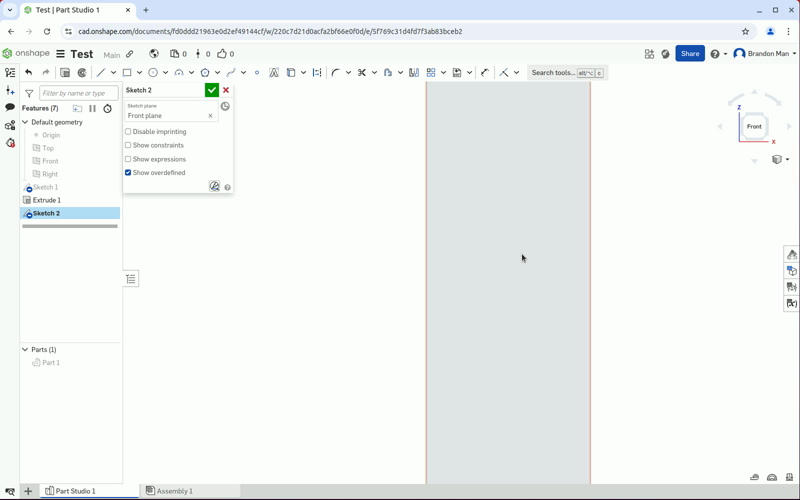
scroll(-6)
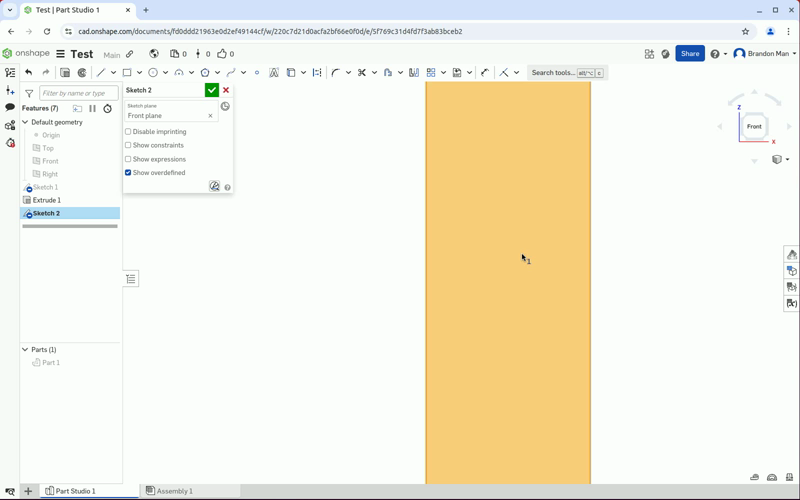
scroll(-6)
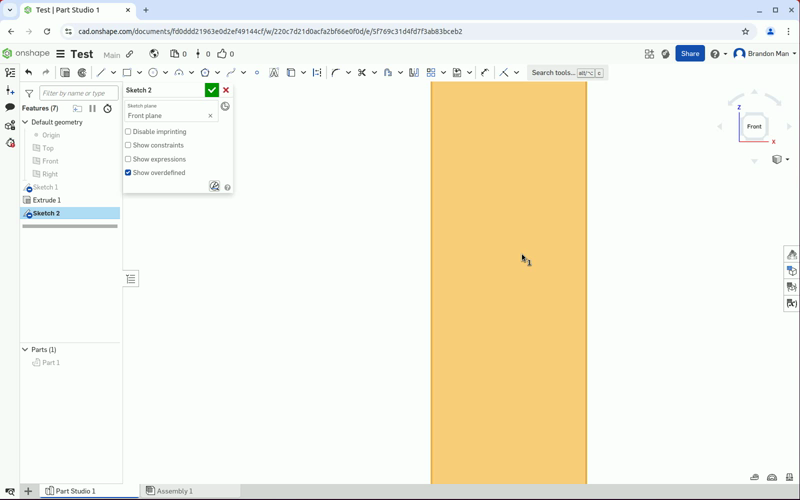
scroll(-6)
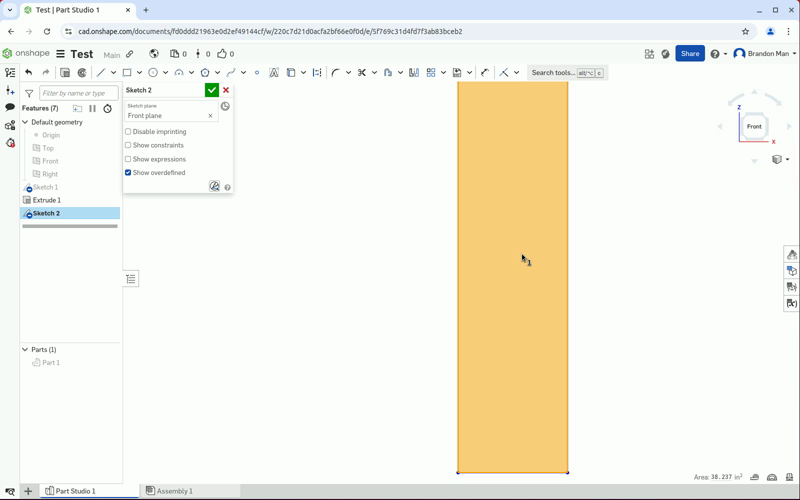
scroll(-6)
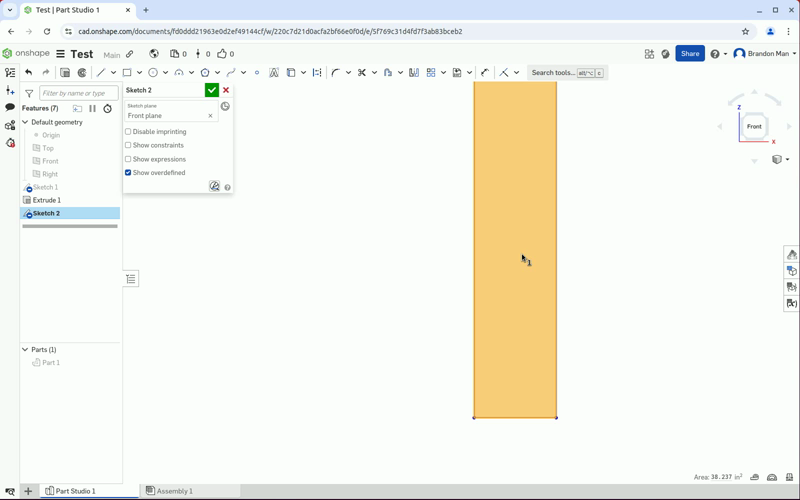
scroll(-6)
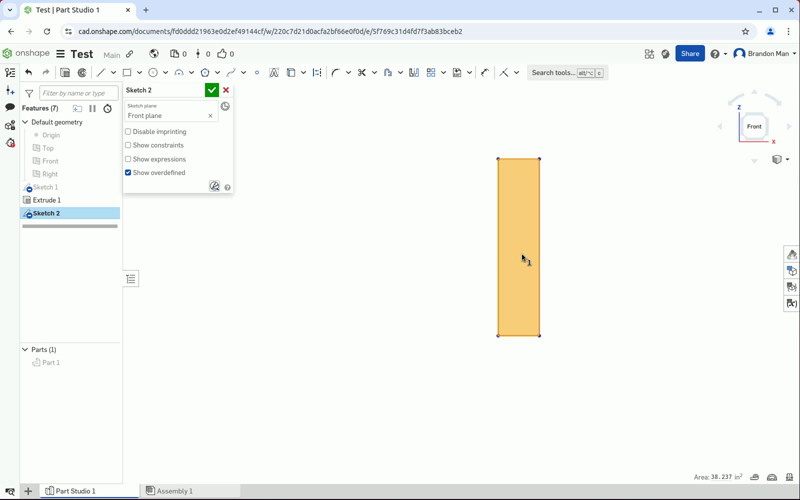
scroll(-6)
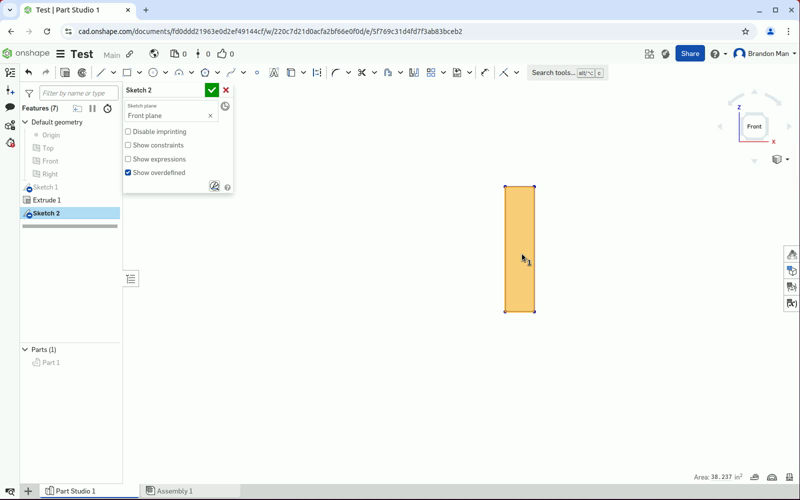
scroll(-6)
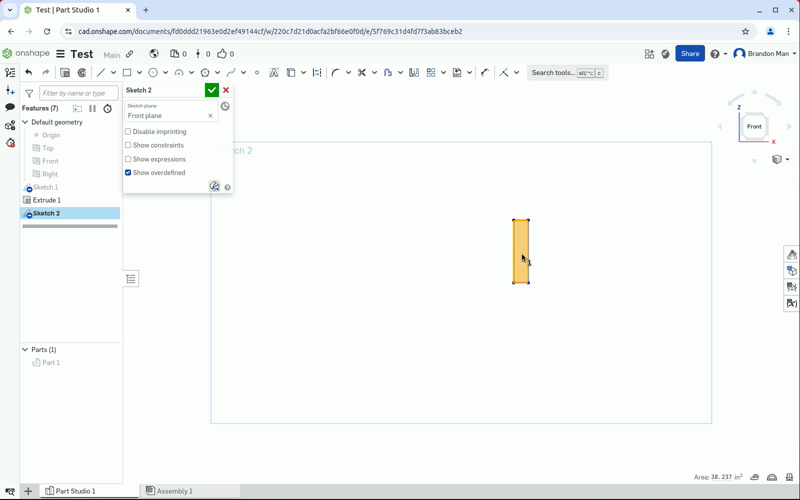
mouse_move(73, 352)
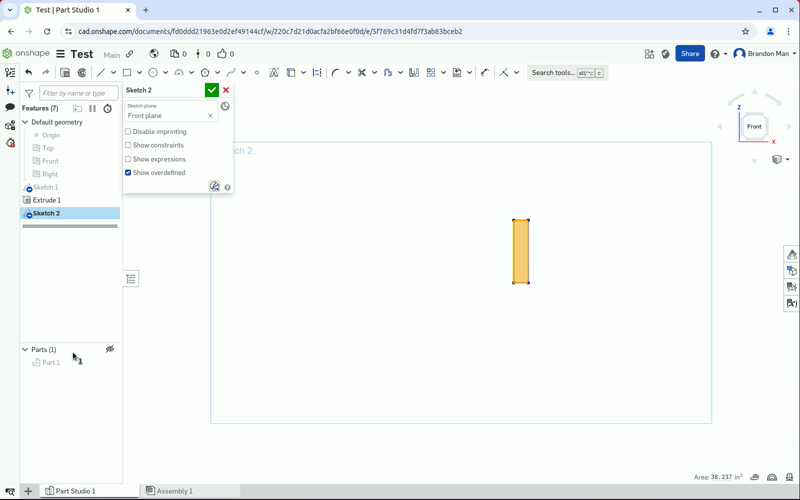
key(shift+y)
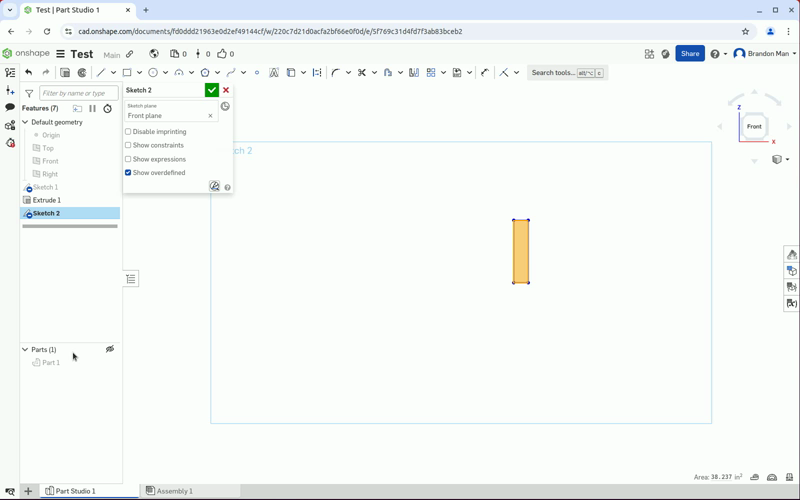
key(shift+e)
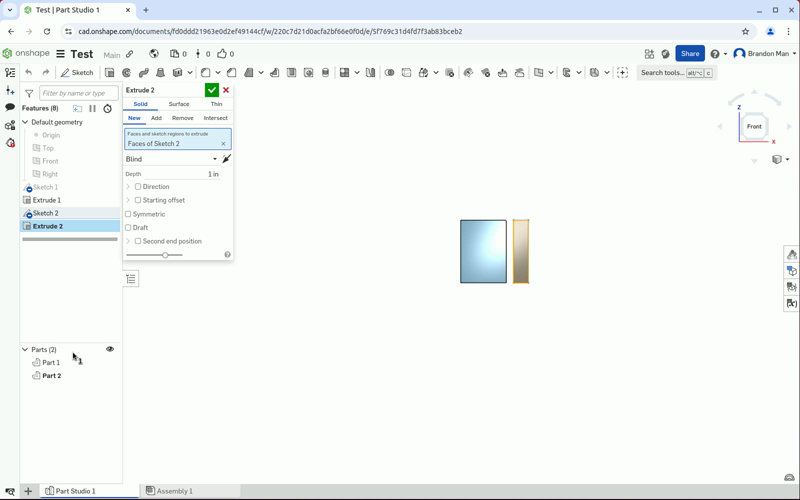
mouse_move(143, 106)
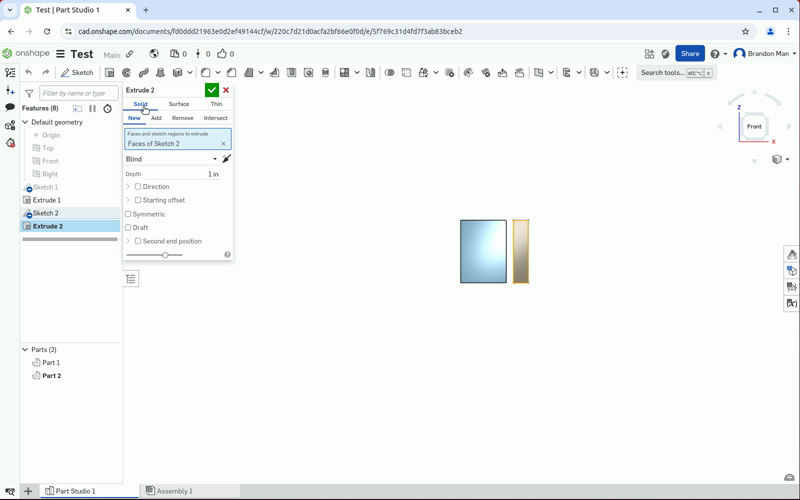
click(143, 106)
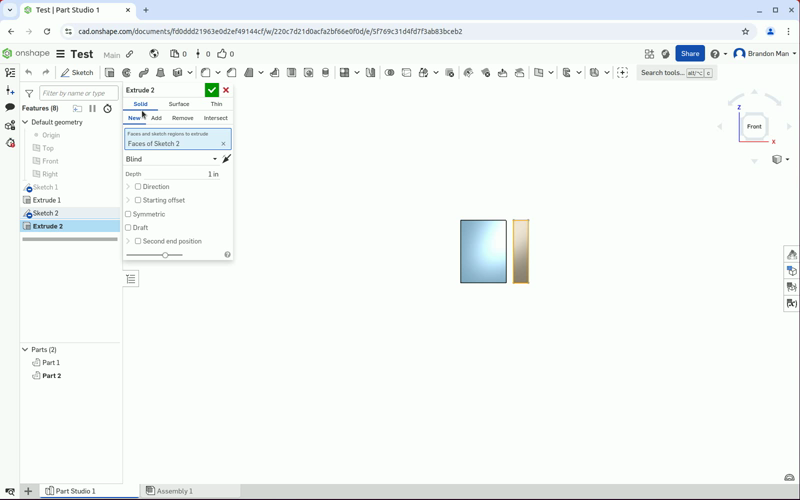
mouse_move(137, 120)
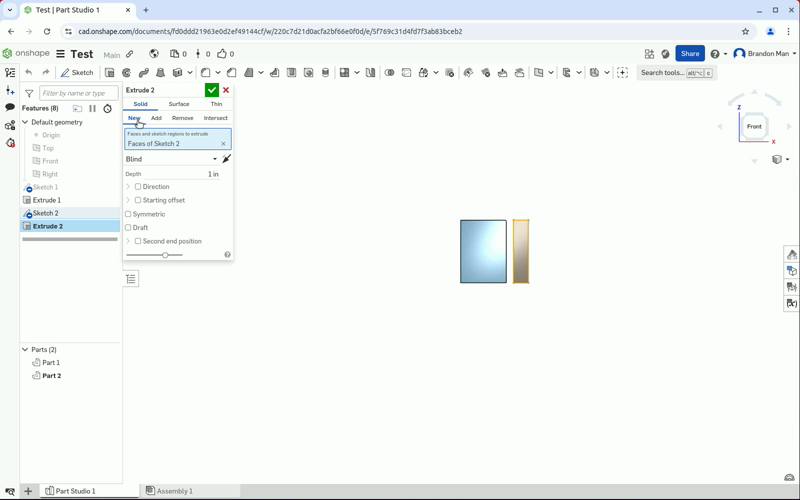
click(137, 120)
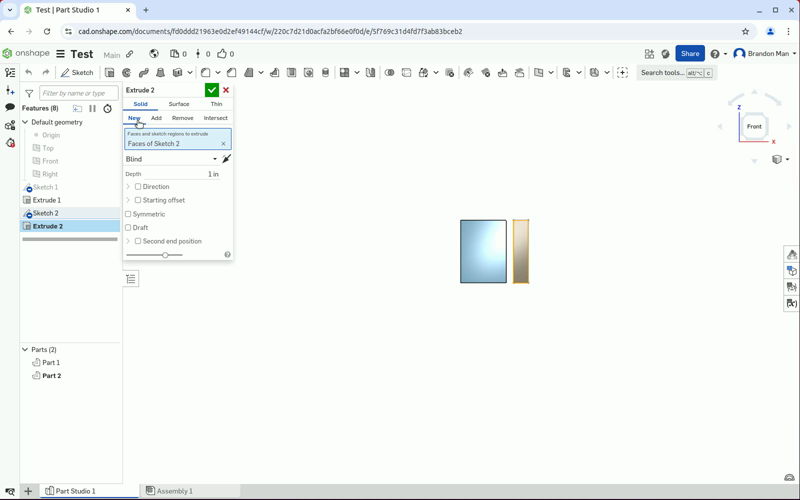
key(tab, 4)
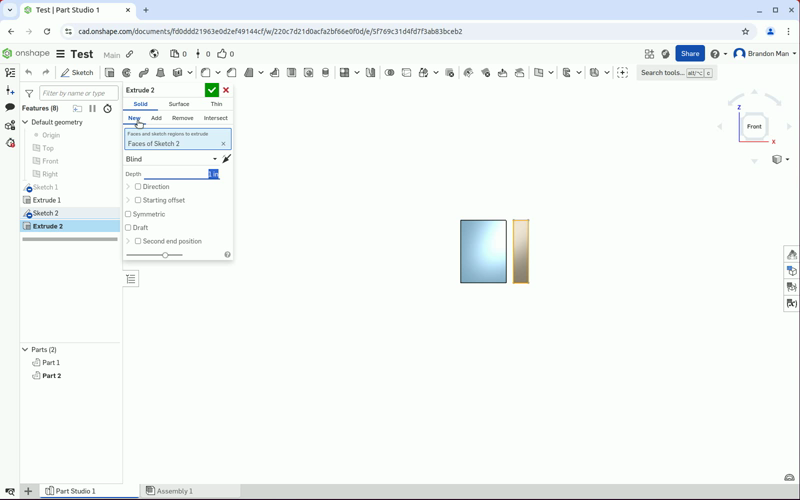
text(0.241)
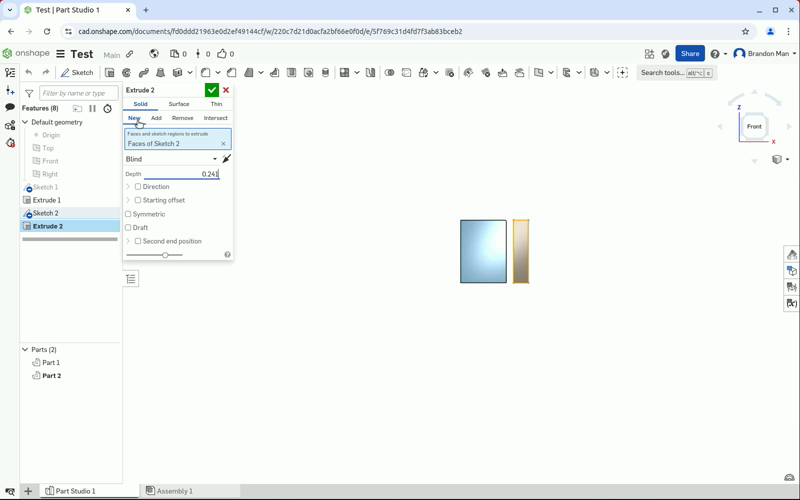
key(enter)
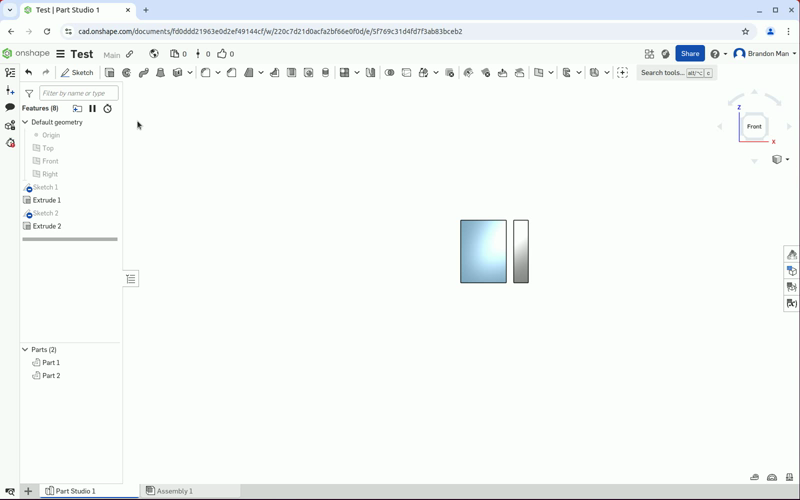
key(shift+h)
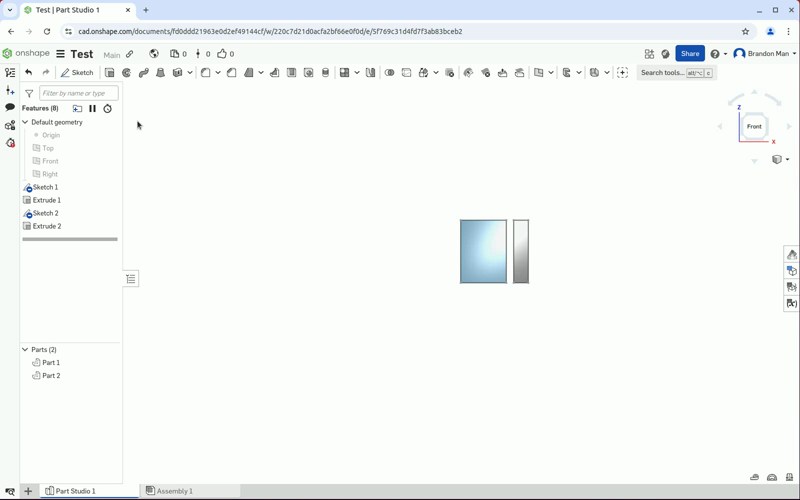
key(shift+h)
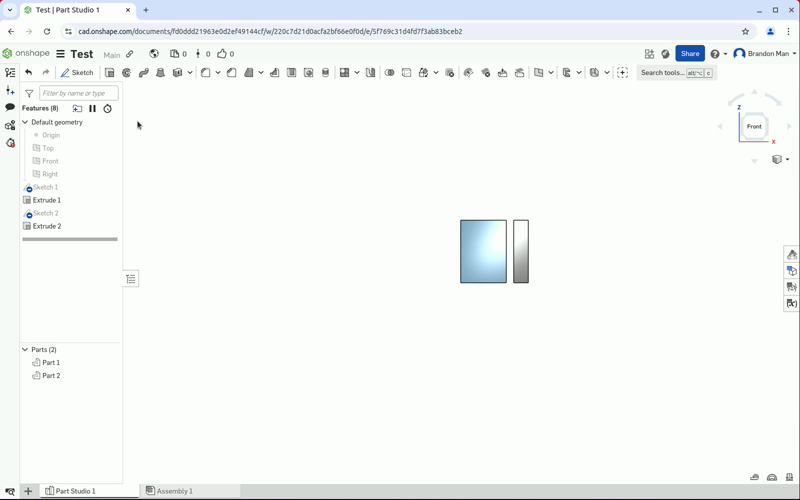
mouse_move(73, 189)
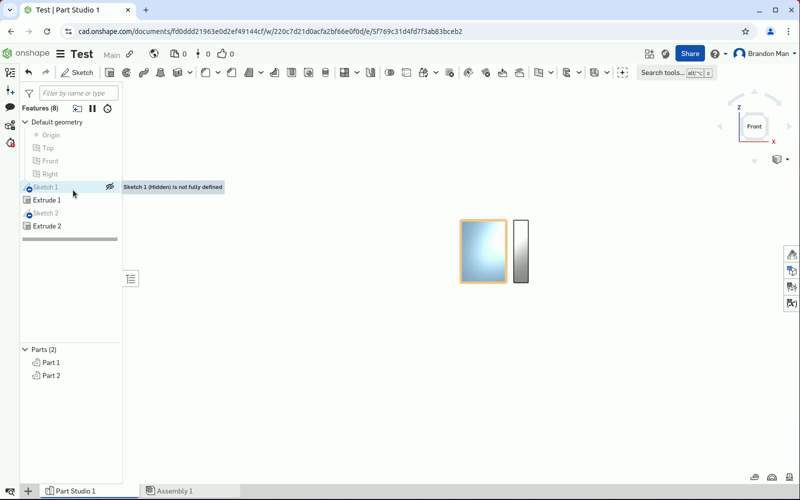
click(73, 189)
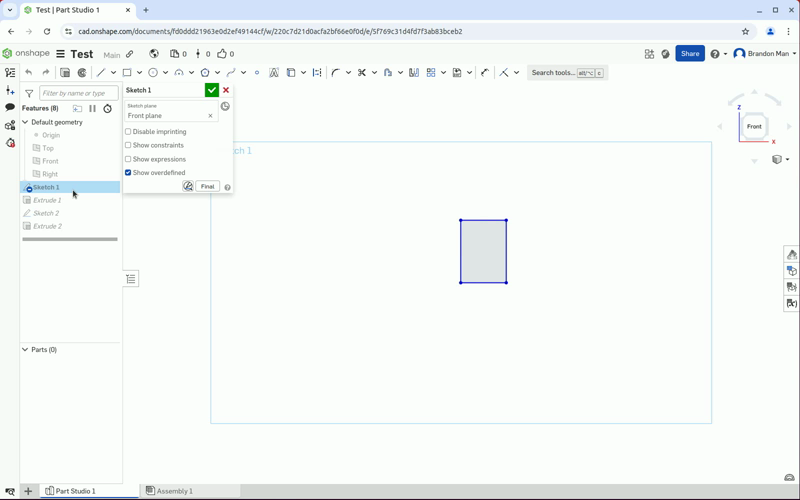
mouse_move(229, 92)
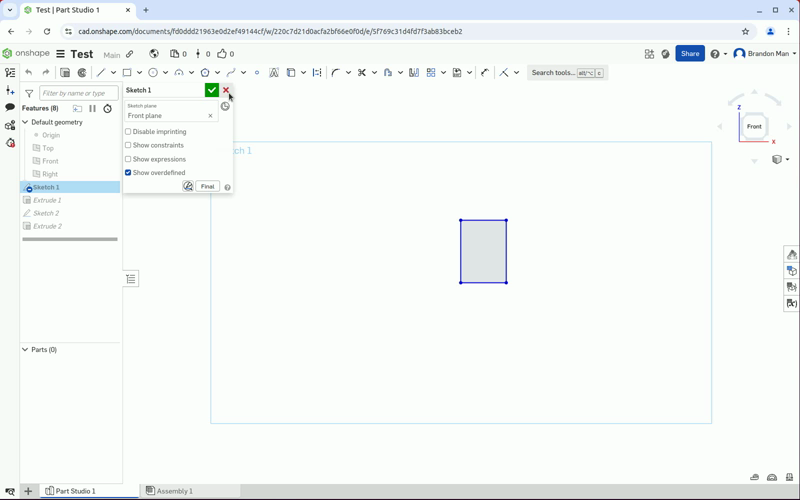
click(229, 92)
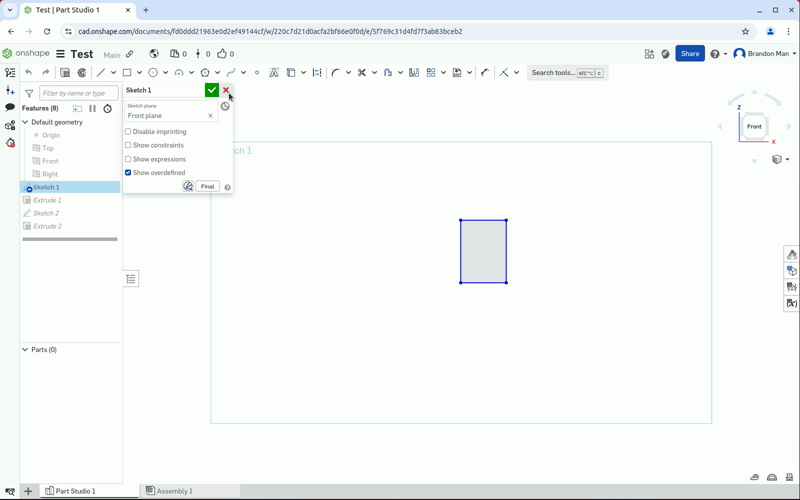
key(shift+s)
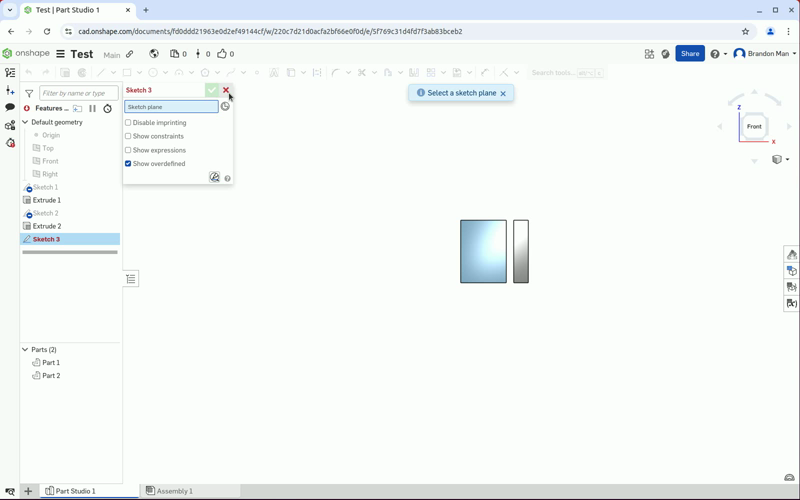
mouse_move(73, 163)
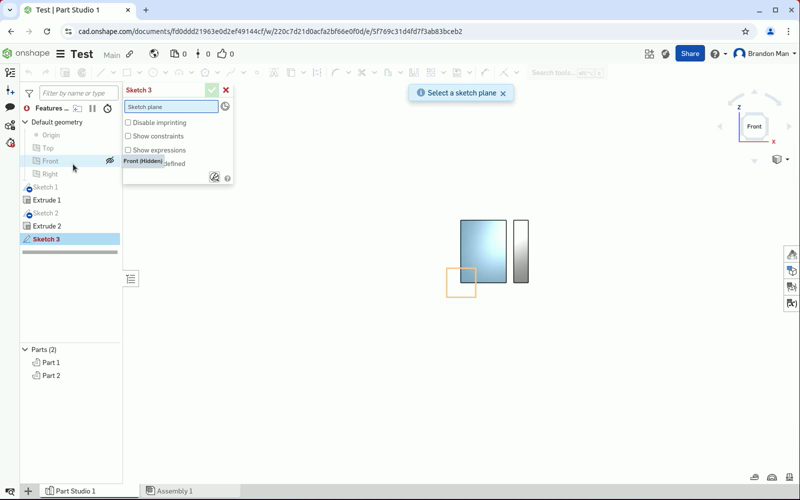
click(73, 163)
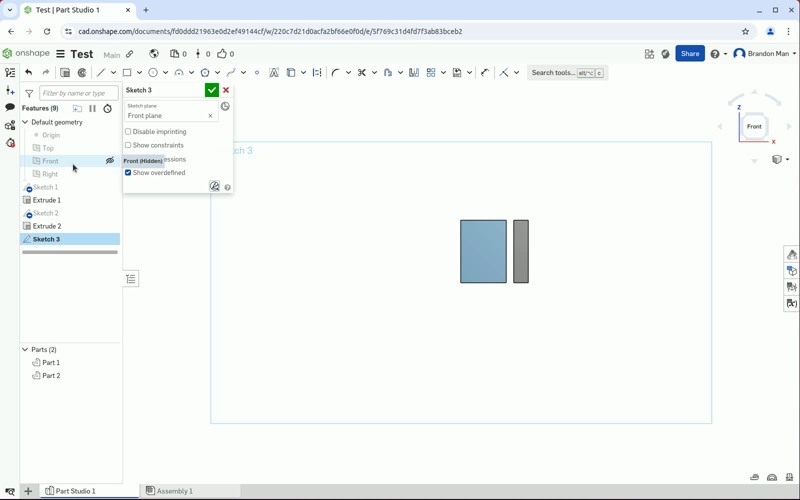
mouse_move(73, 352)
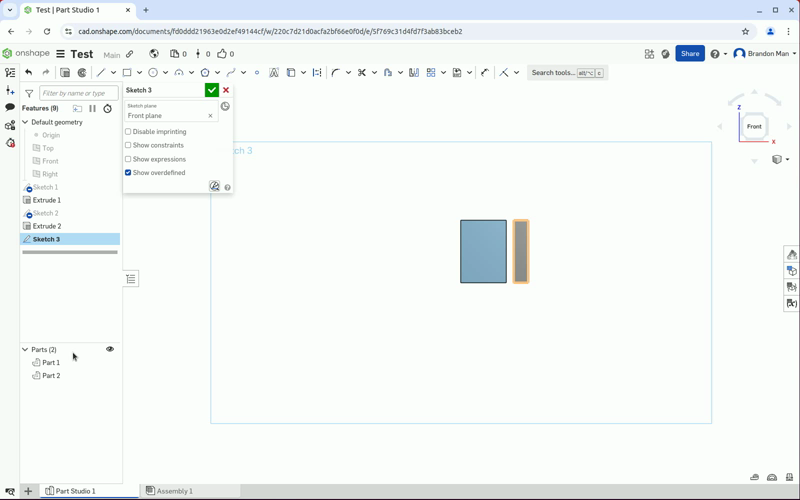
key(y)
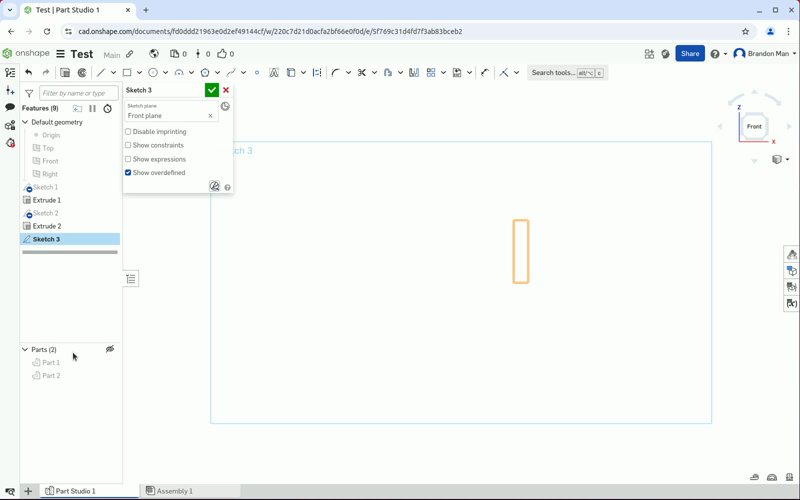
key(l)
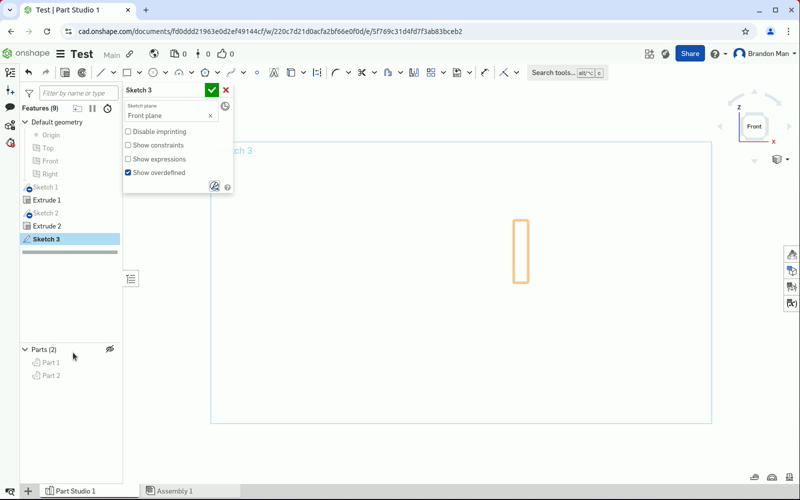
key_down(shift)
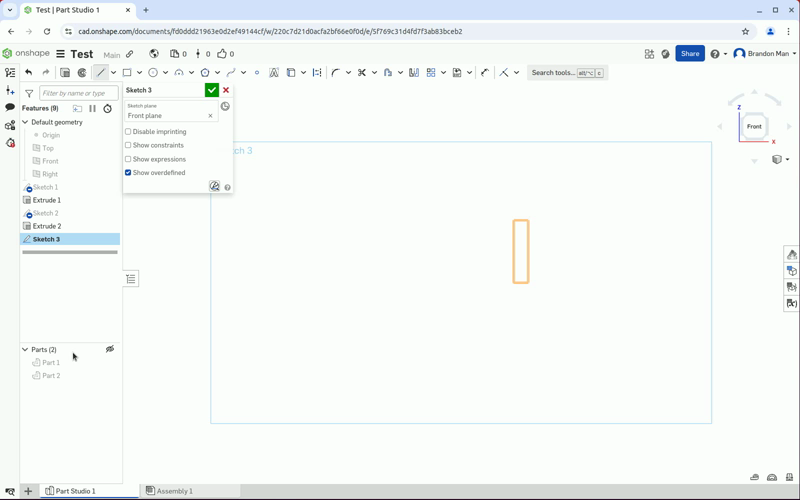
mouse_move(535, 282)
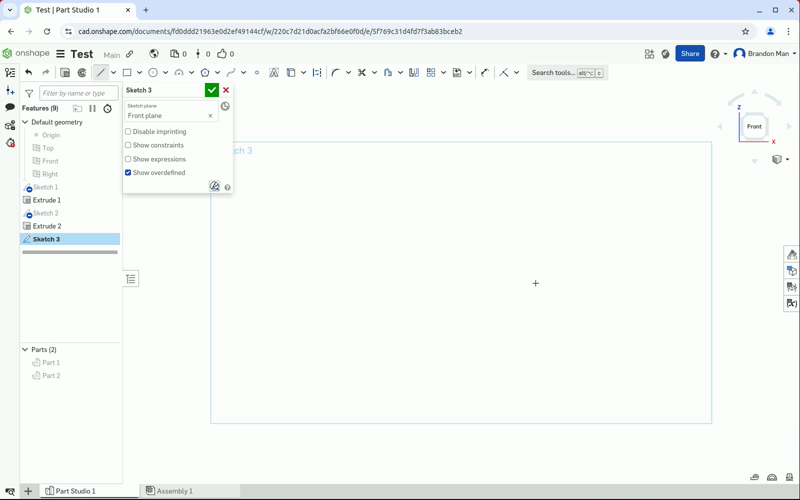
click(535, 282)
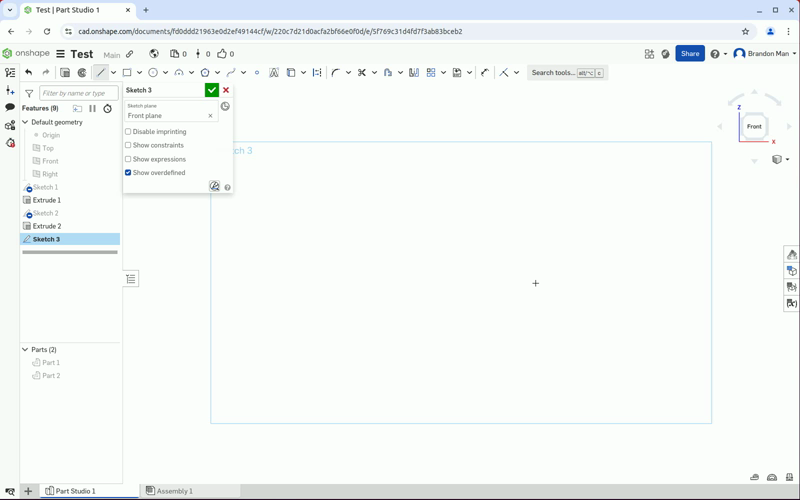
key_up(shift)
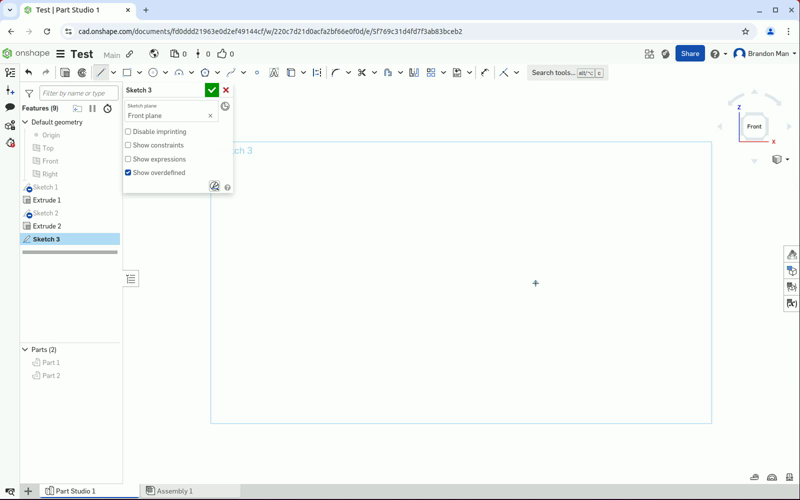
key_down(shift)
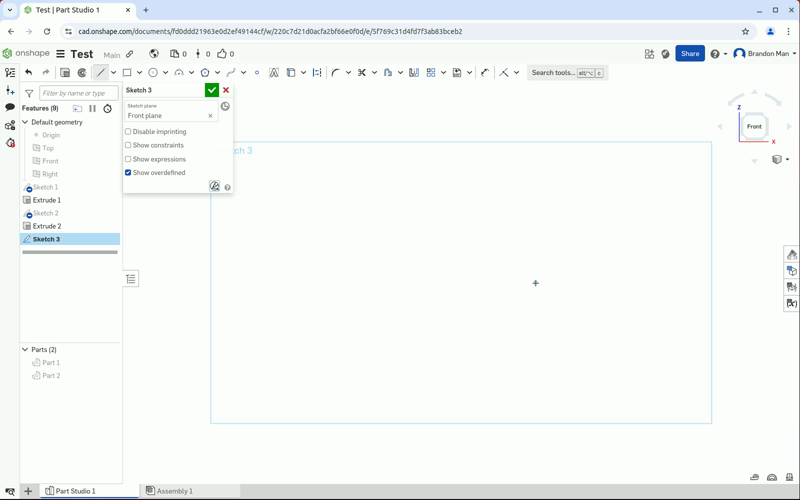
mouse_move(565, 282)
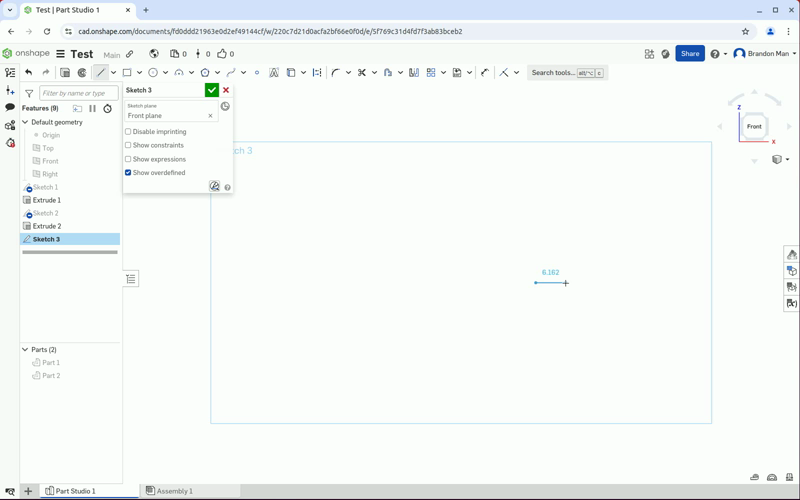
mouse_move(573, 282)
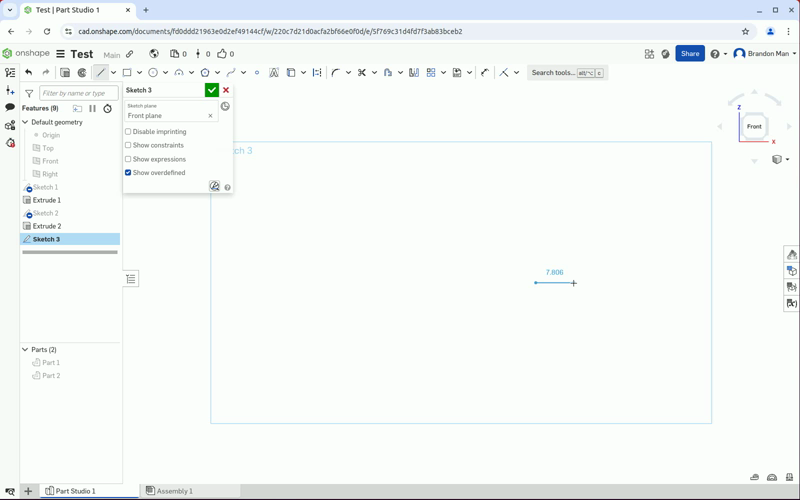
click(573, 282)
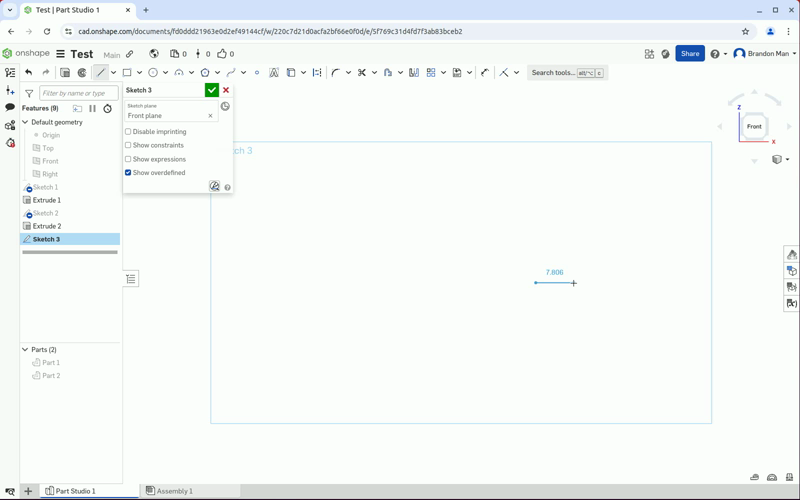
key_up(shift)
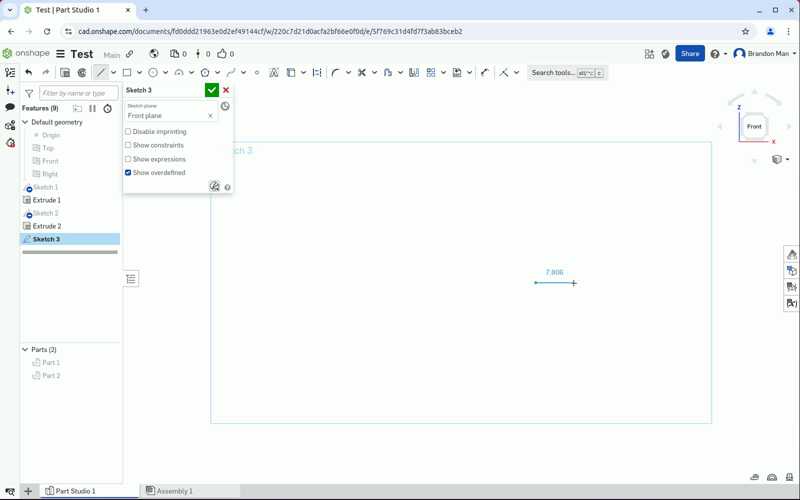
key_down(shift)
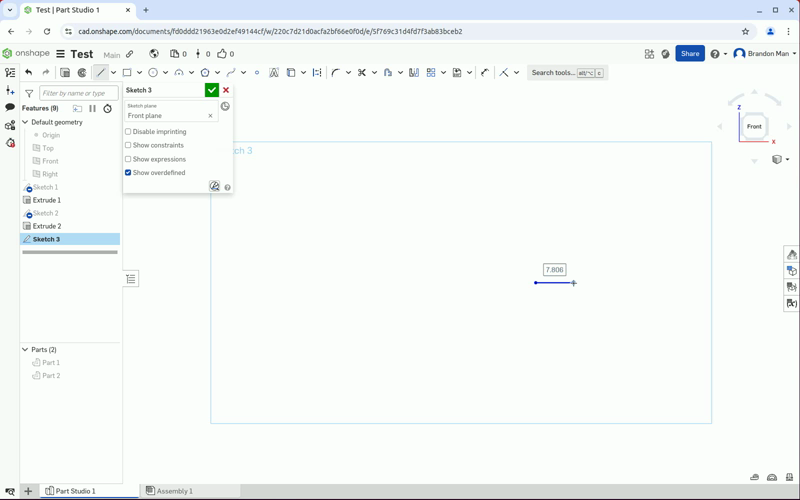
mouse_move(573, 220)
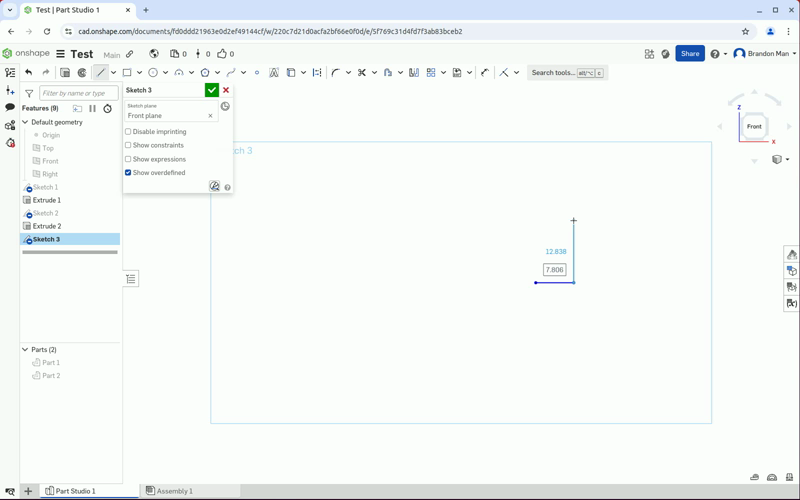
click(573, 220)
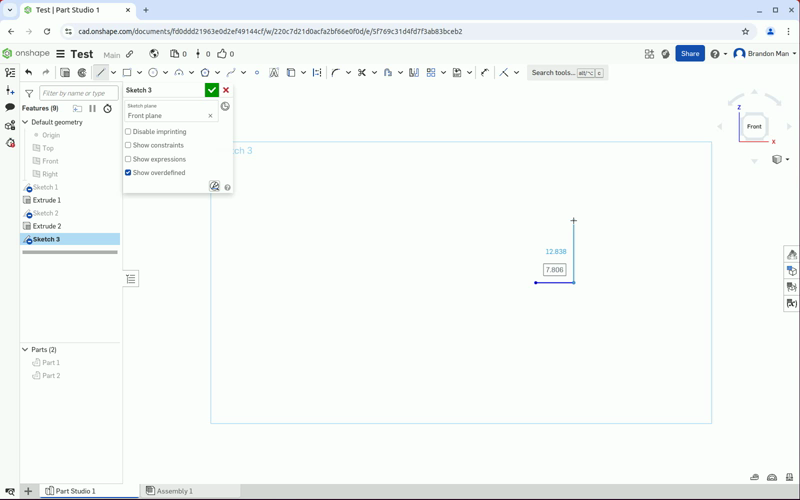
key_up(shift)
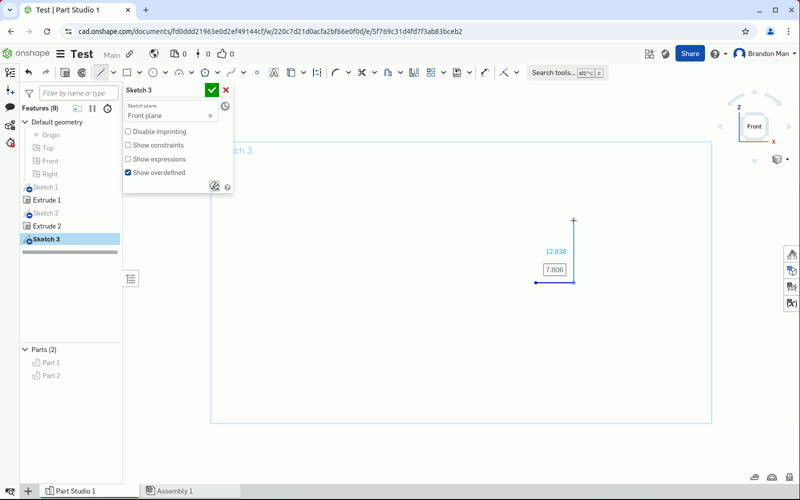
key_down(shift)
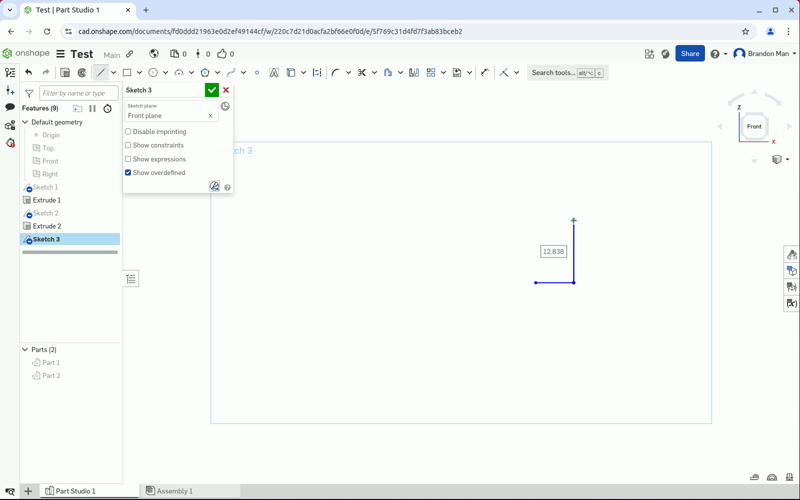
mouse_move(589, 220)
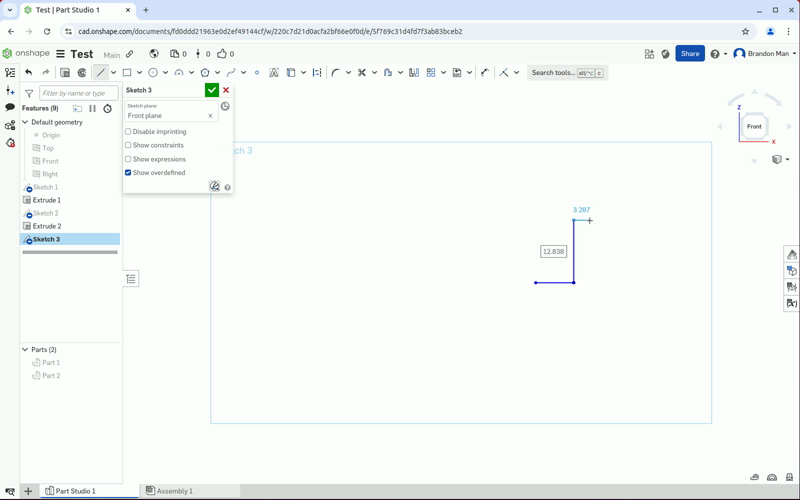
mouse_move(535, 220)
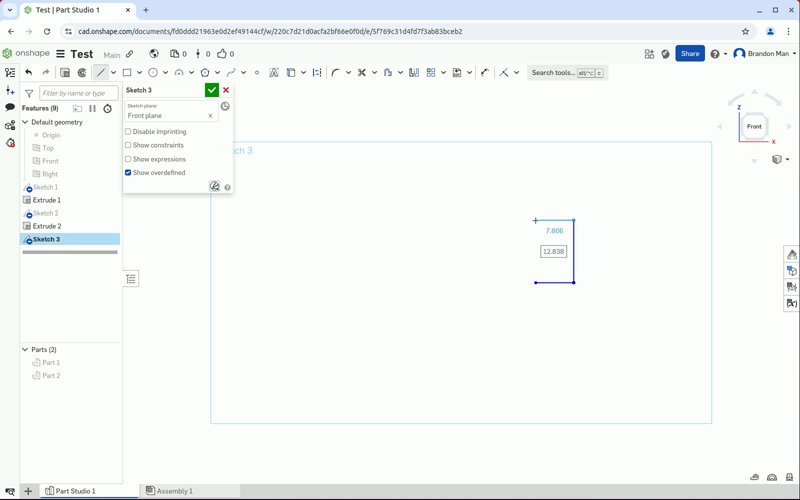
click(535, 220)
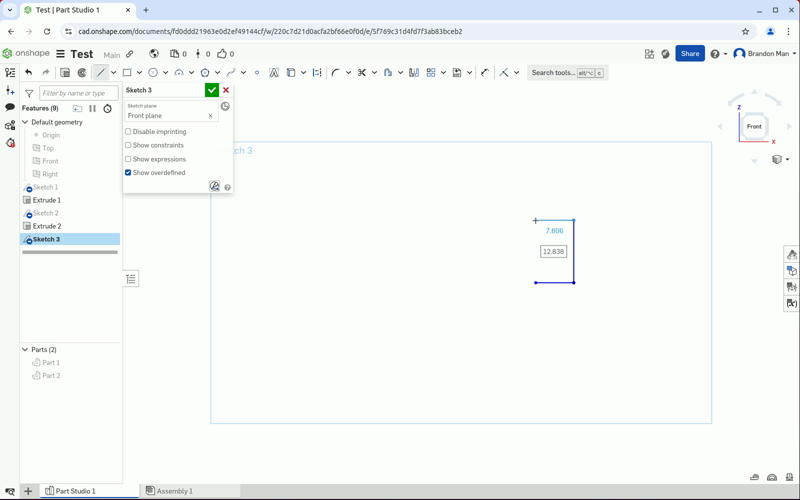
key_up(shift)
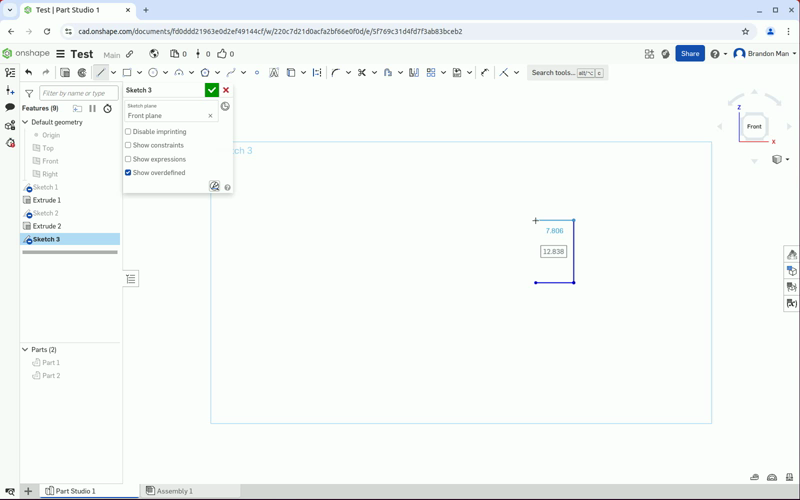
key_down(shift)
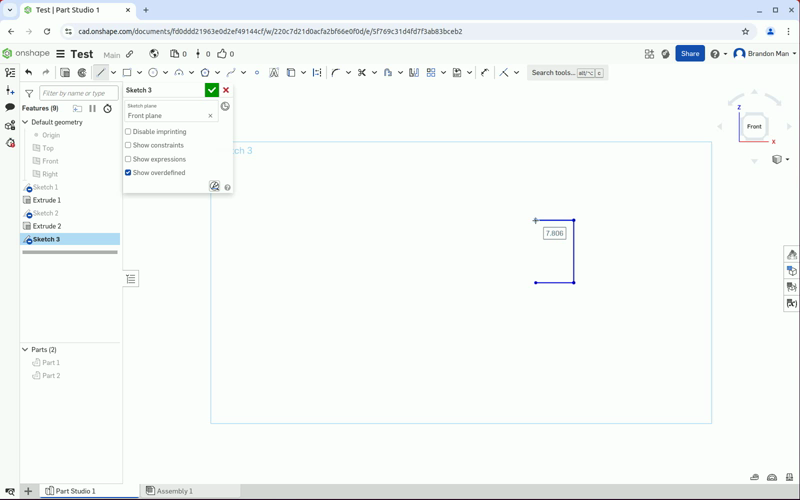
mouse_move(535, 282)
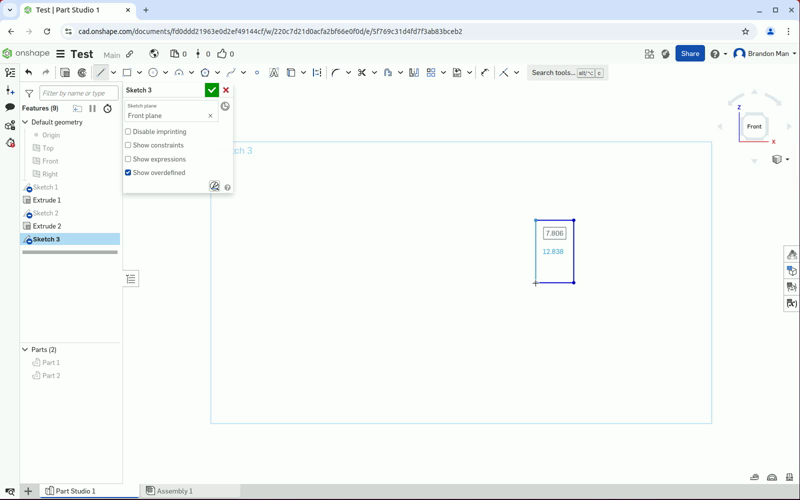
key_up(shift)
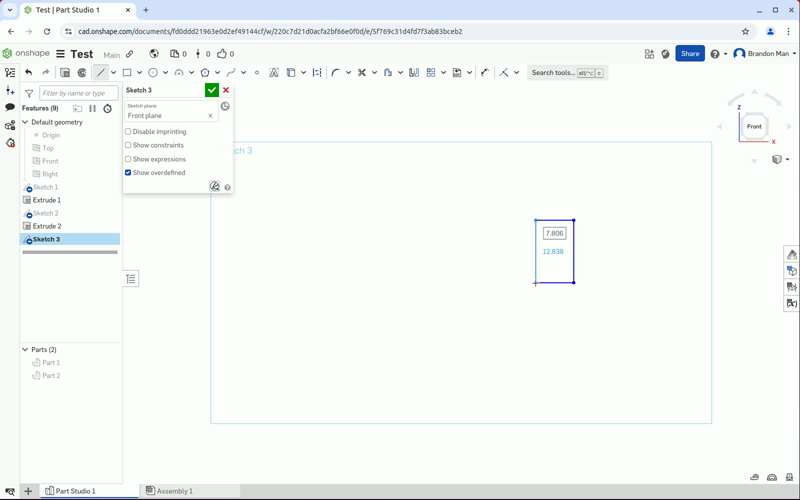
click(535, 282)
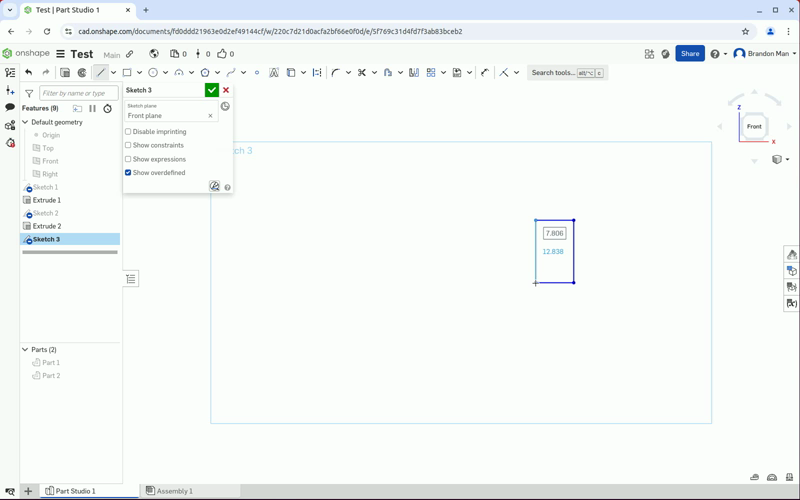
key(esc)
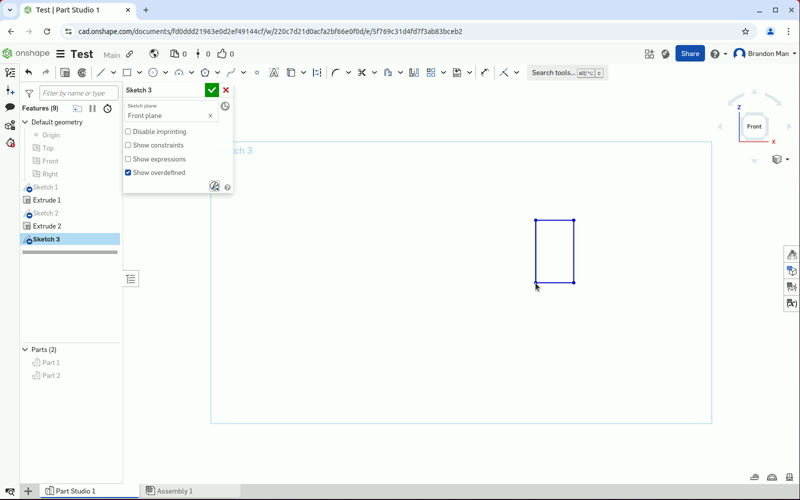
mouse_move(554, 280)
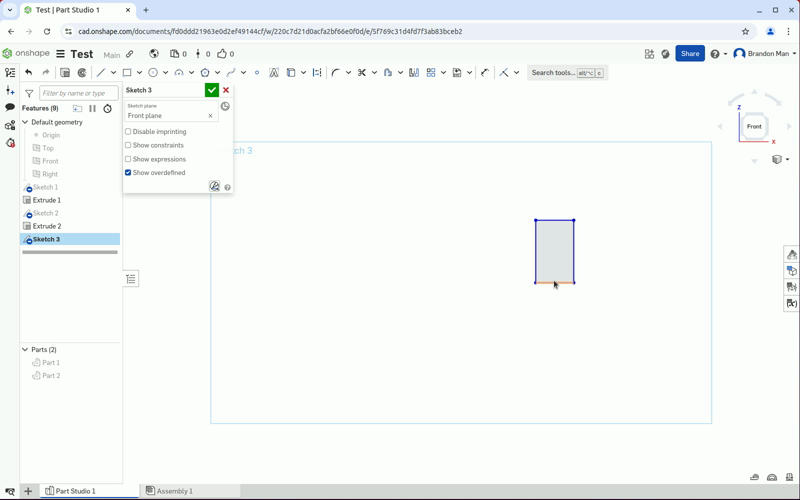
click(554, 280)
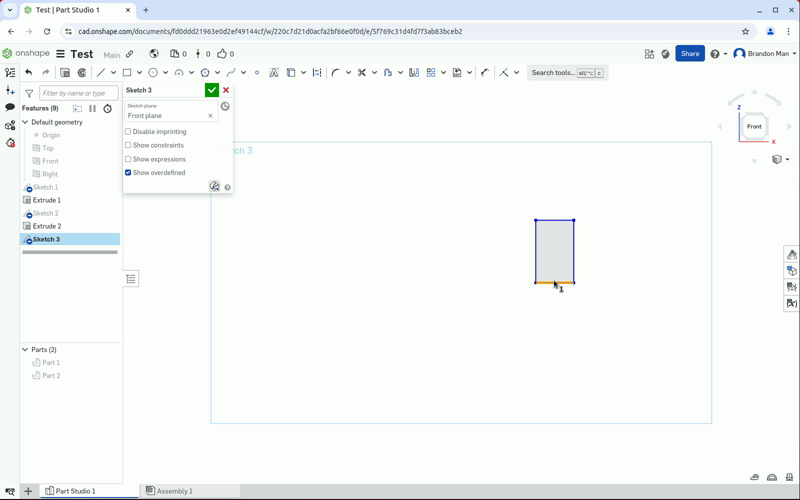
mouse_move(73, 352)
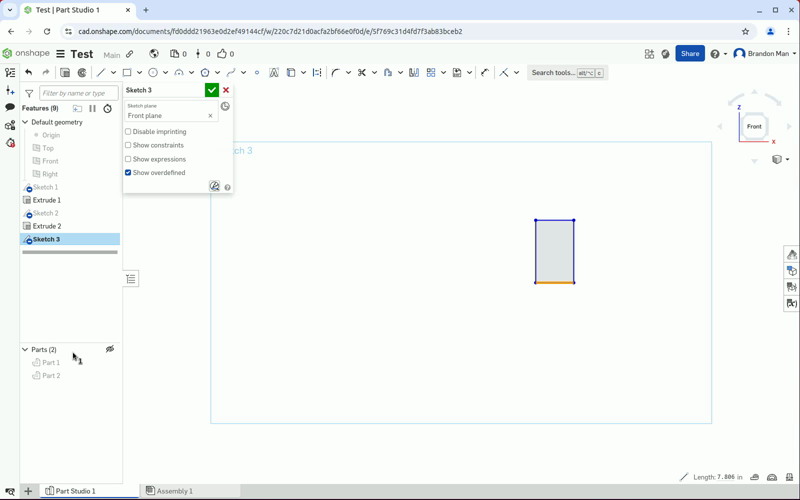
key(shift+y)
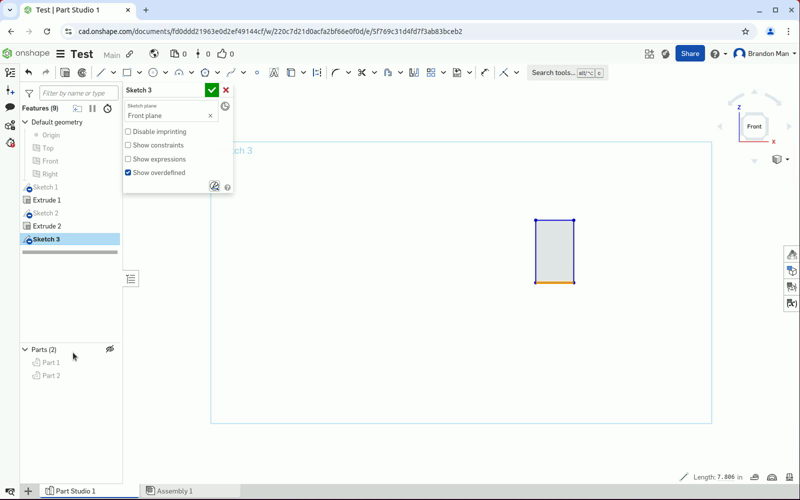
key(shift+e)
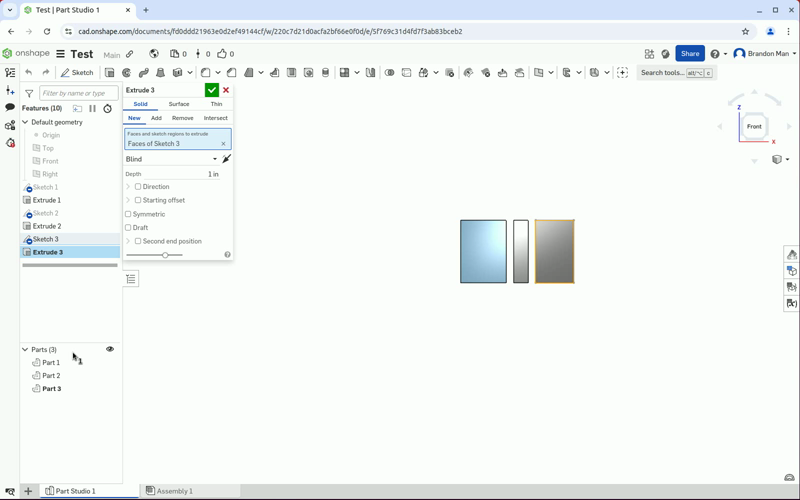
mouse_move(143, 106)
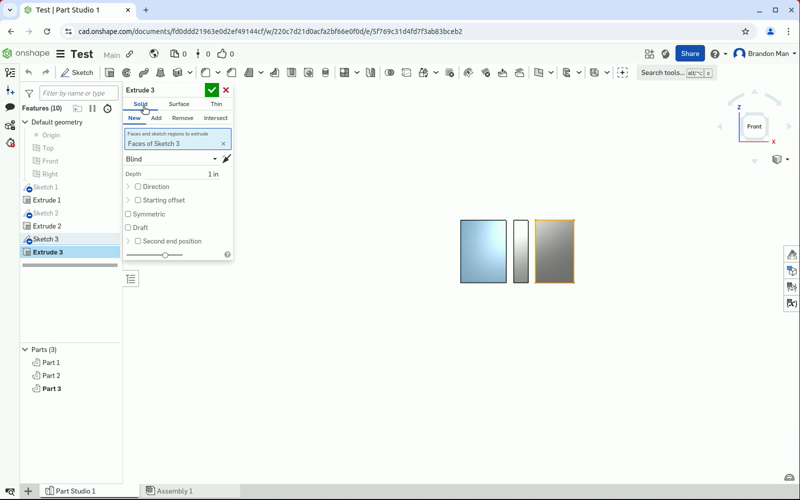
click(143, 106)
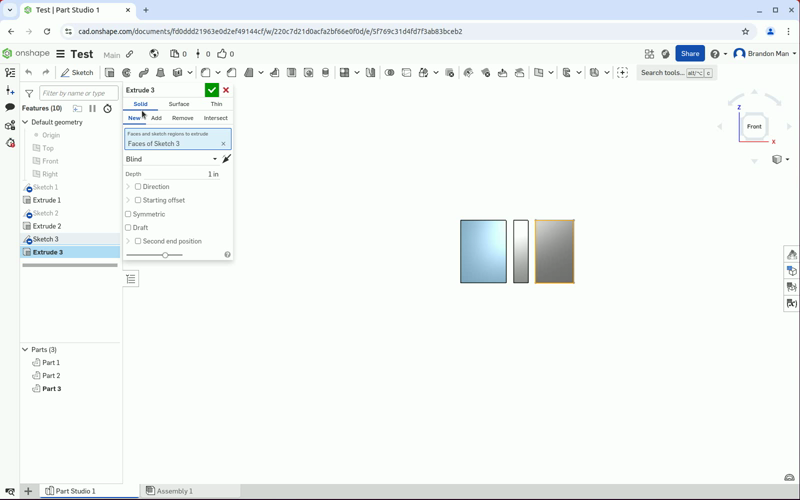
mouse_move(137, 120)
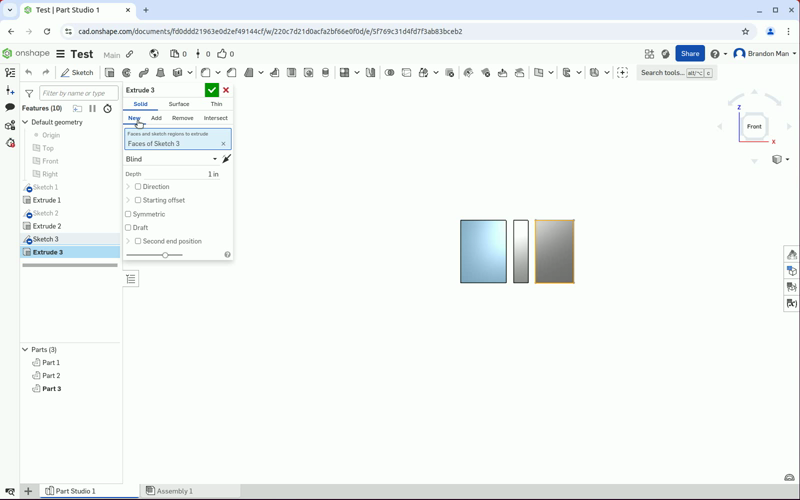
click(137, 120)
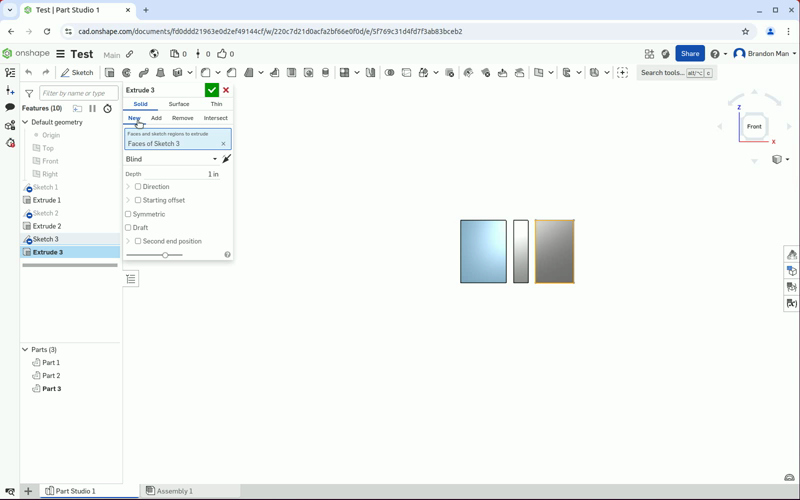
key(tab, 4)
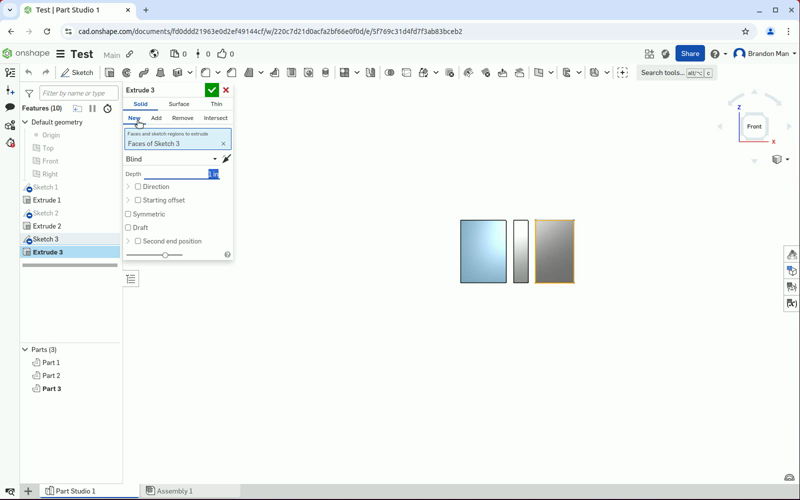
text(0.241)
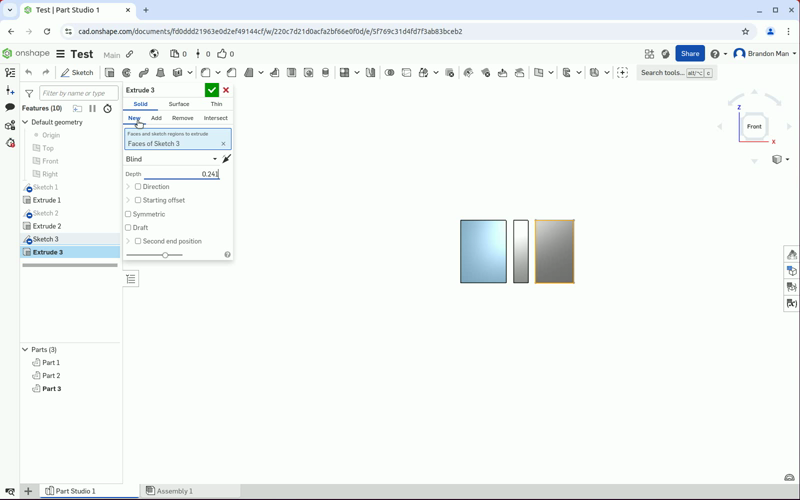
key(enter)
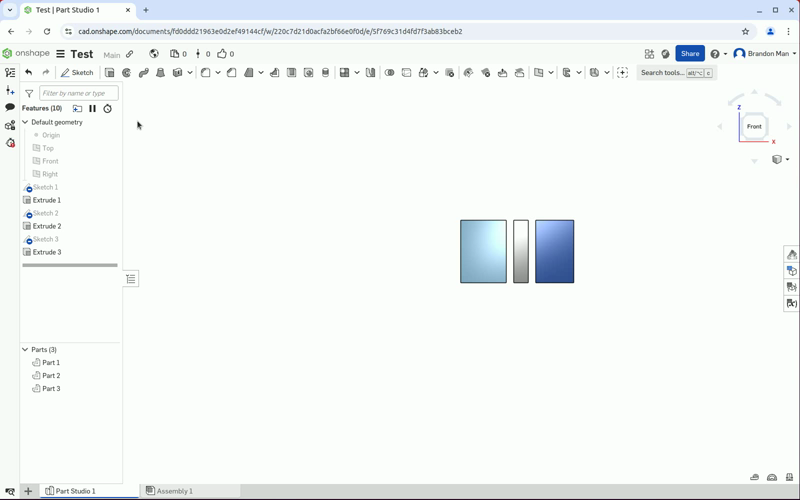
key(shift+h)
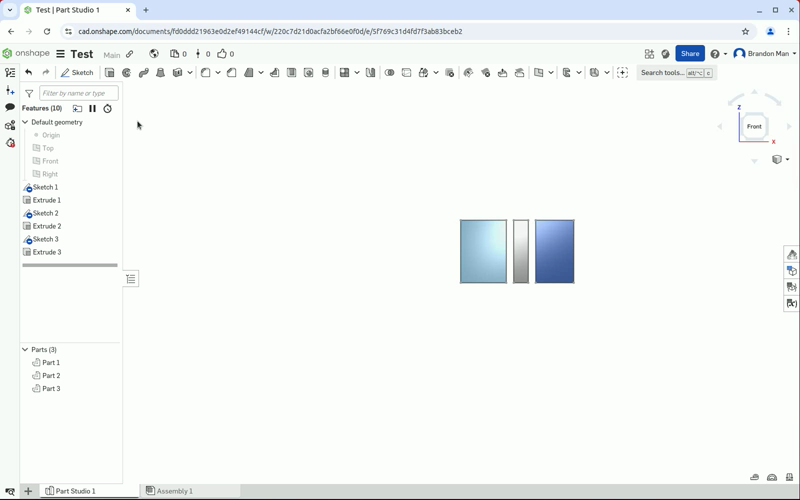
key(shift+h)
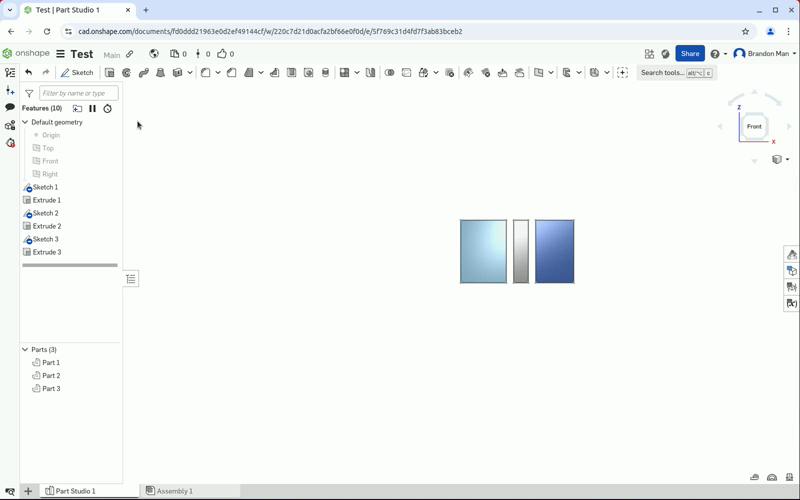
key(shift+7)
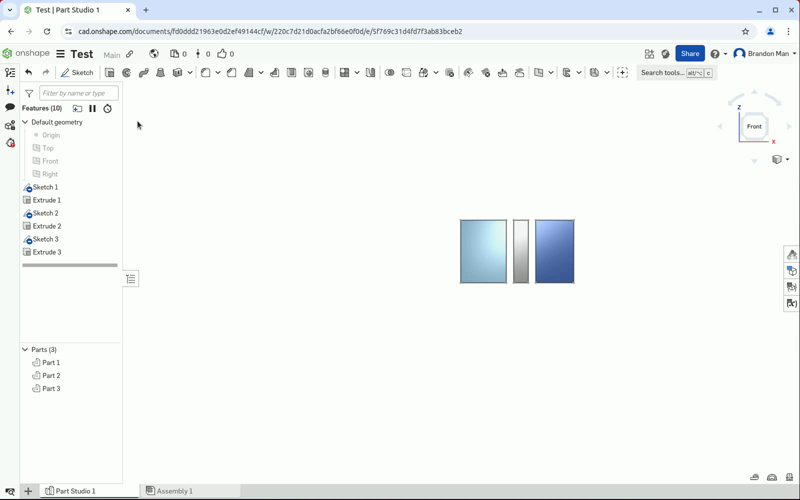
key(left, 2)
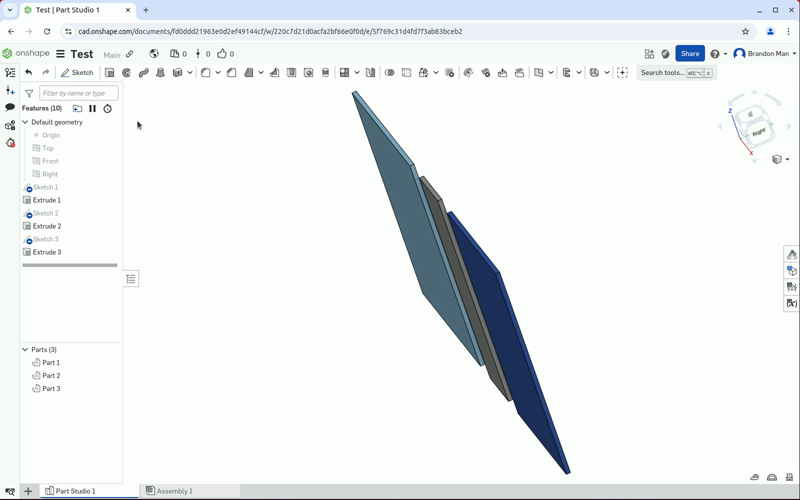
key(down, 2)
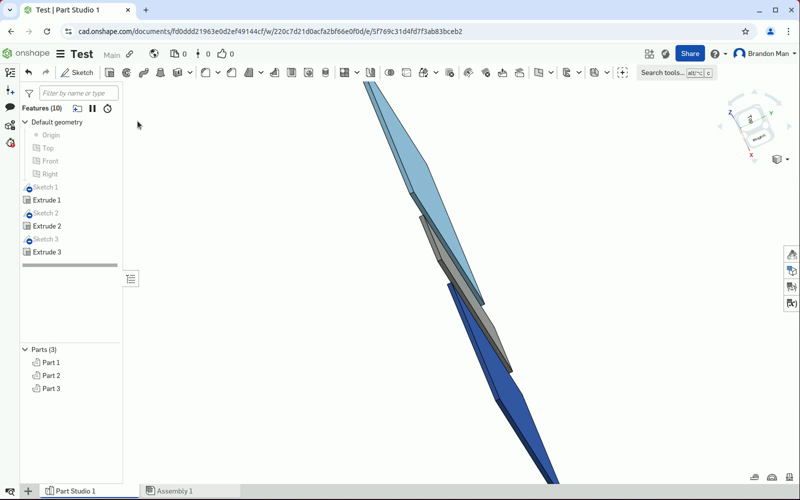
key(up, 2)
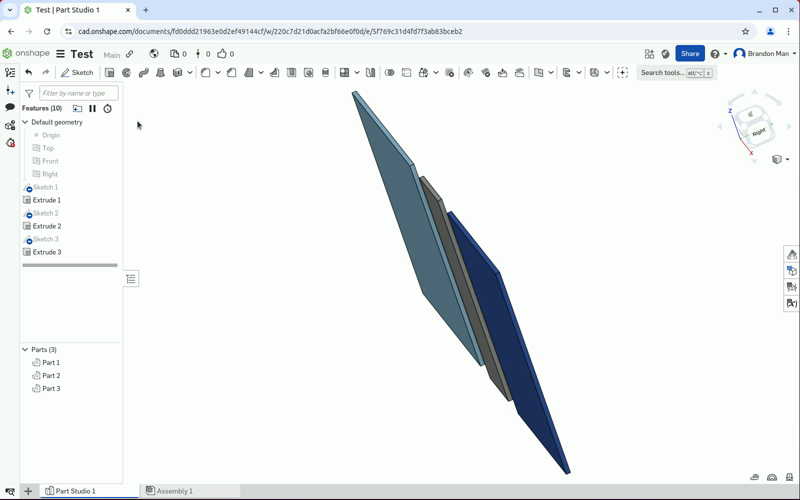
key(right, 2)
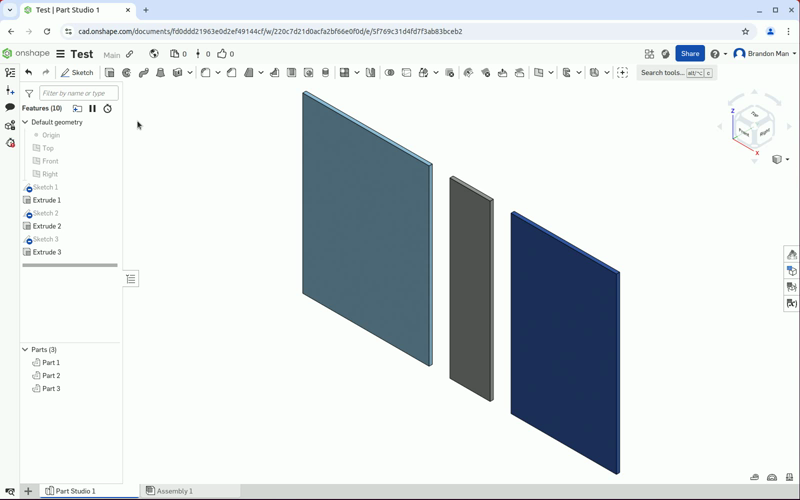
mouse_move(73, 189)
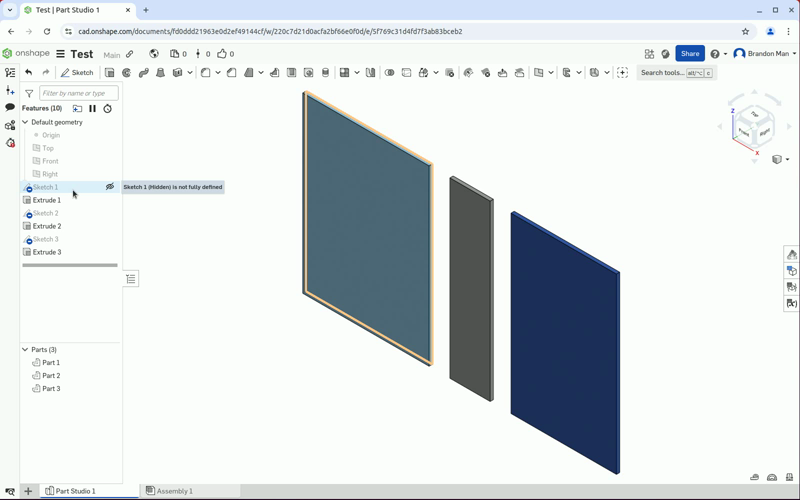
click(73, 189)